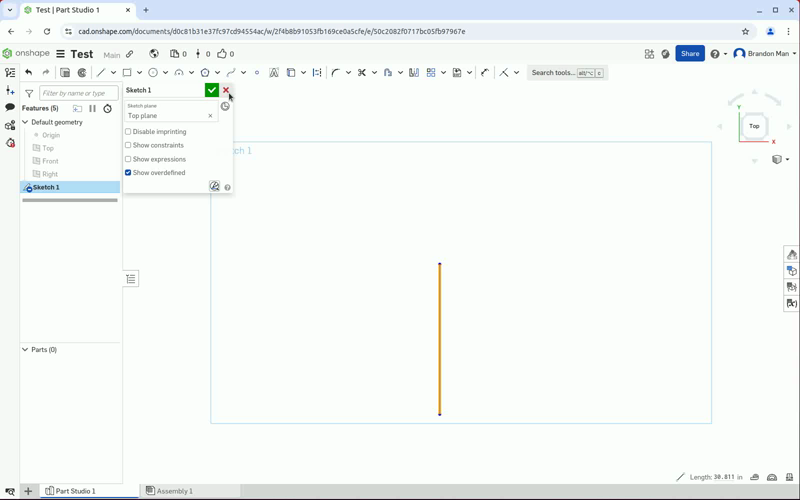
key(shift+h)
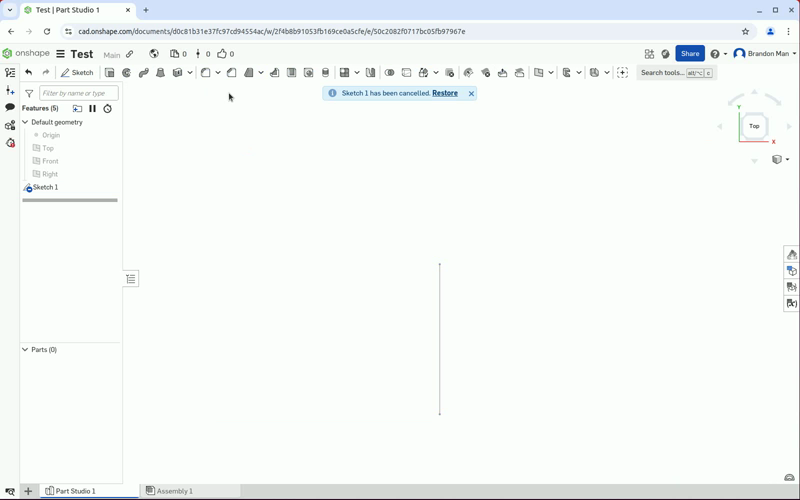
key(shift+s)
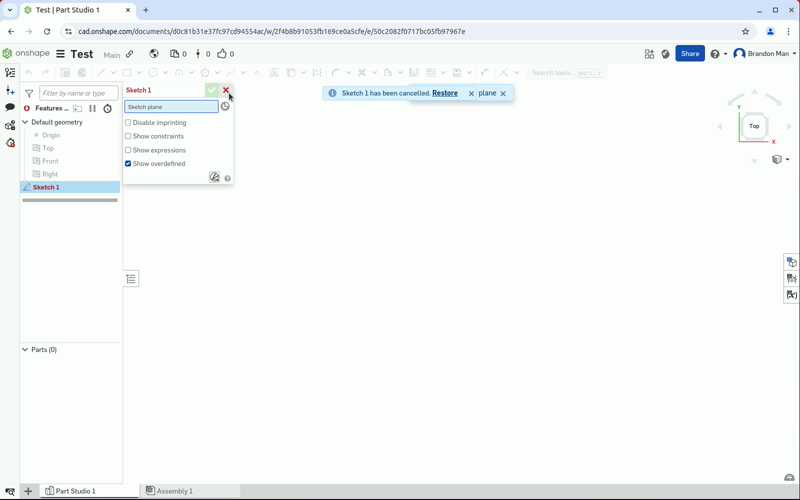
mouse_move(73, 150)
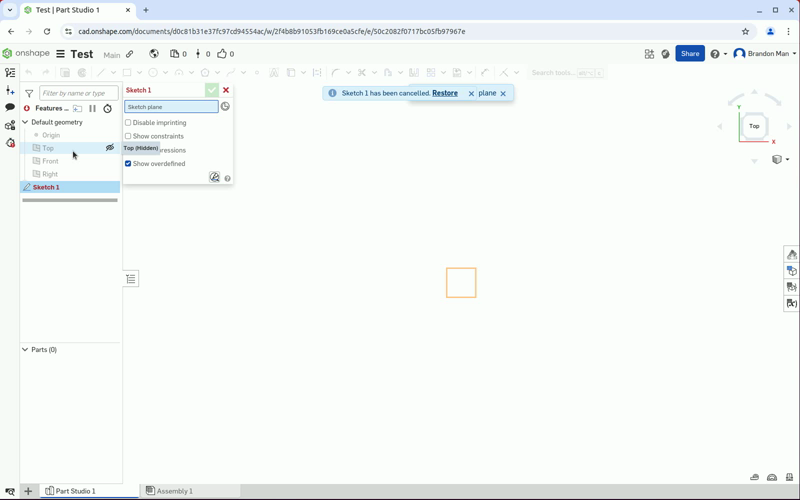
click(73, 150)
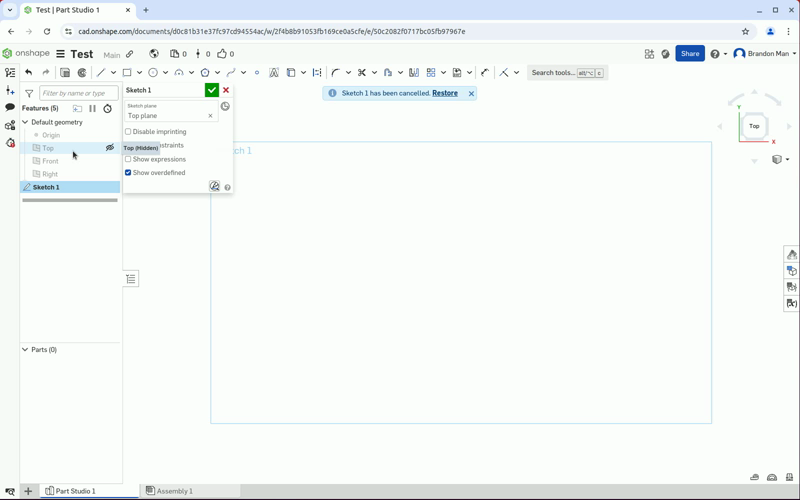
mouse_move(73, 352)
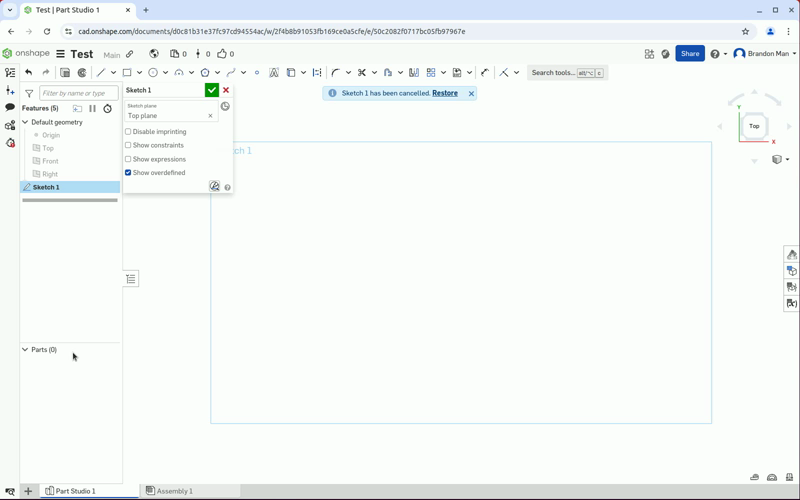
key(y)
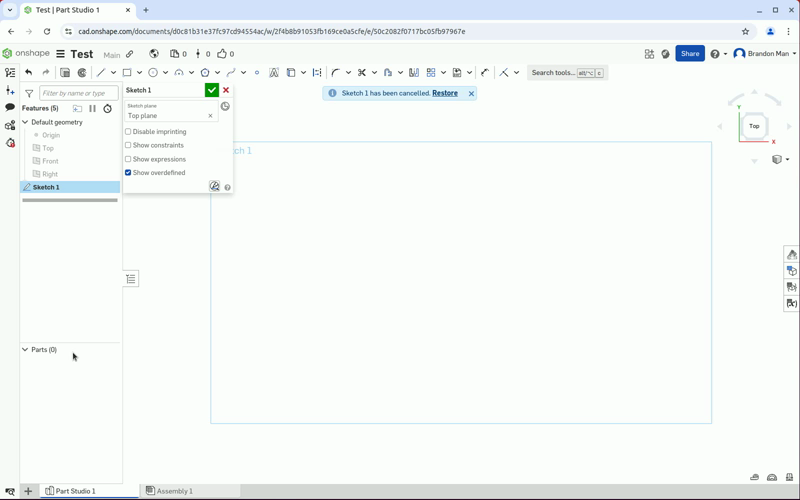
key(c)
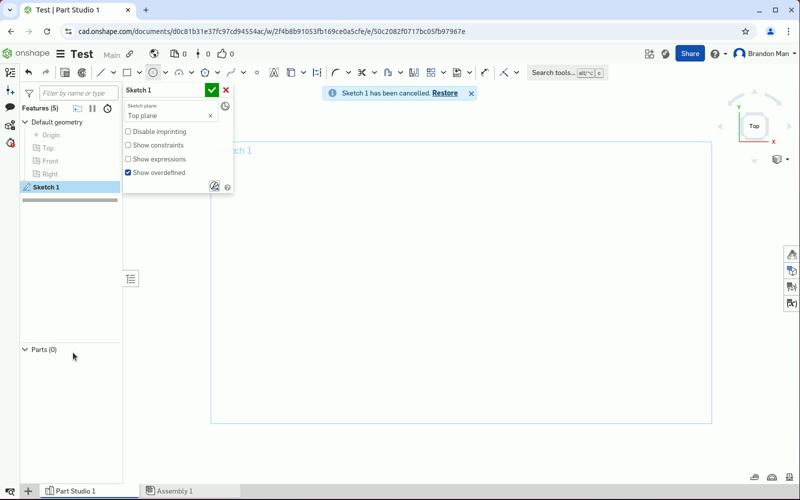
key_down(shift)
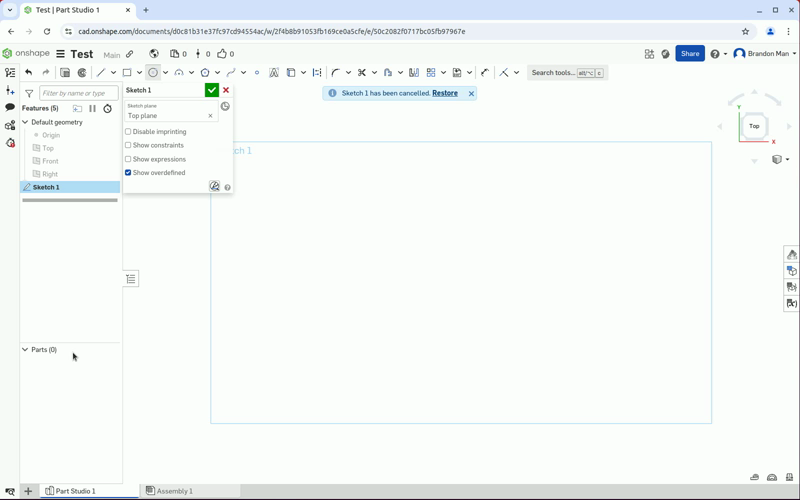
mouse_move(461, 282)
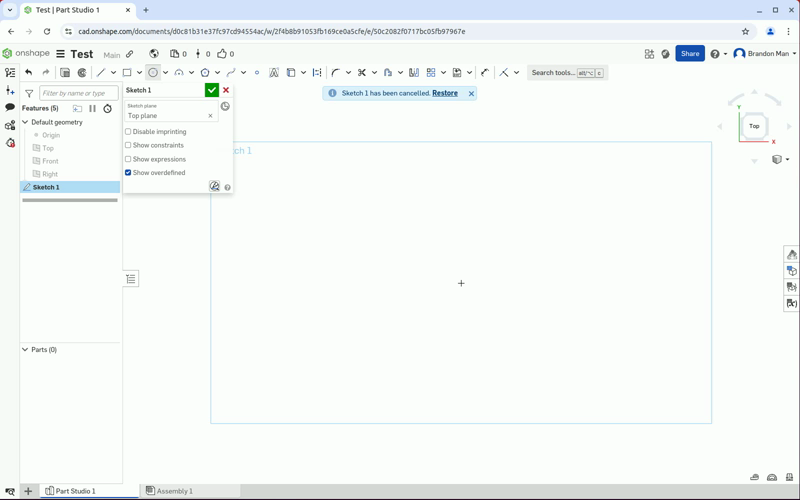
click(461, 282)
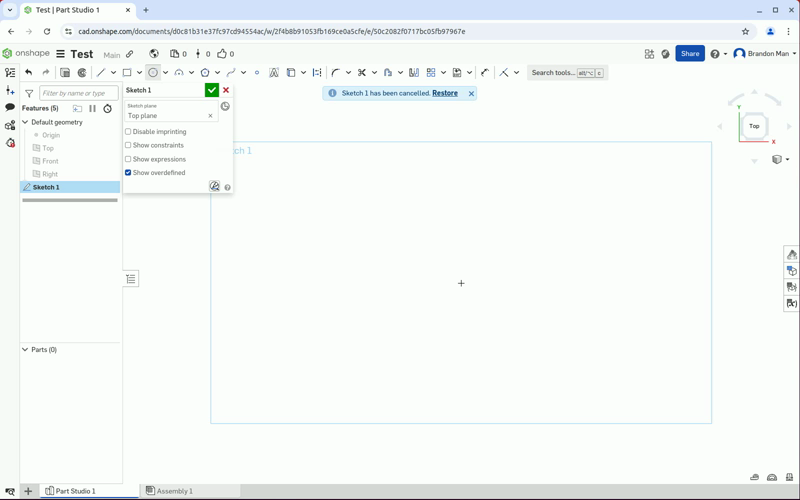
key_up(shift)
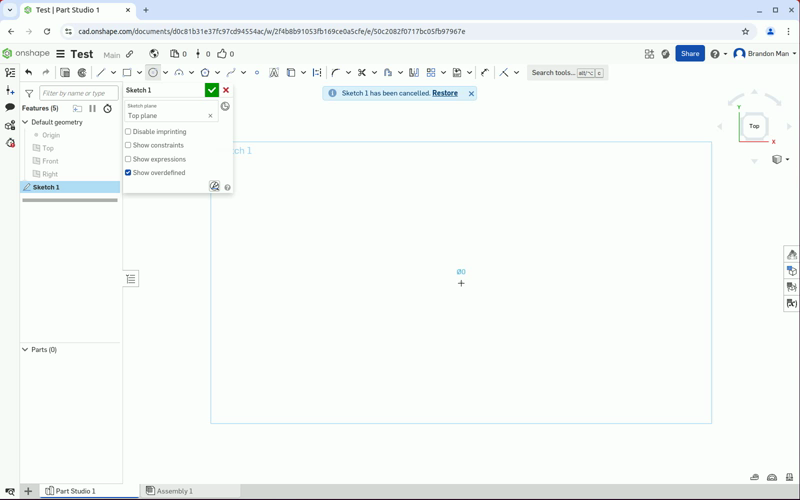
mouse_move(544, 282)
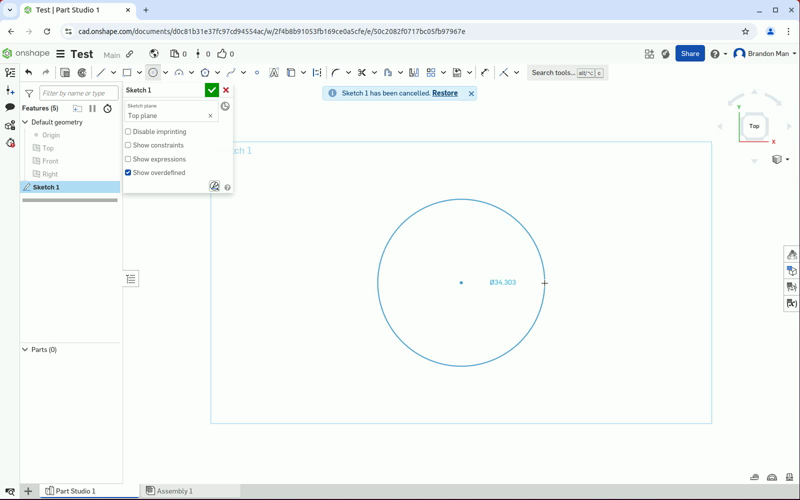
click(544, 282)
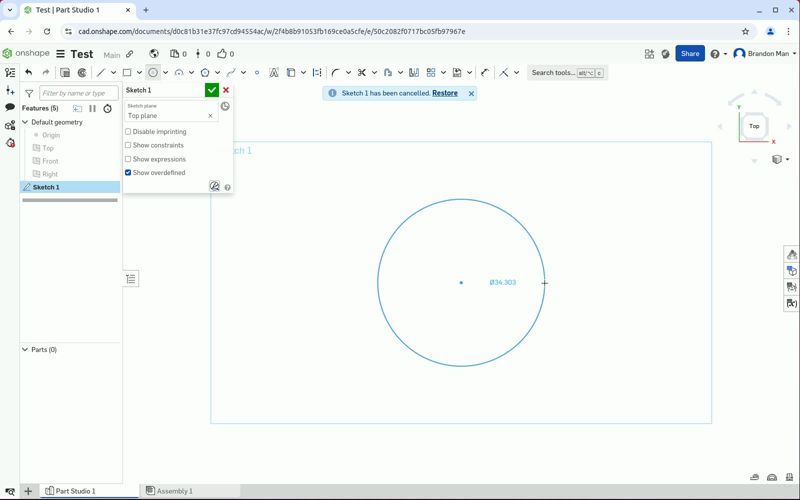
key(esc)
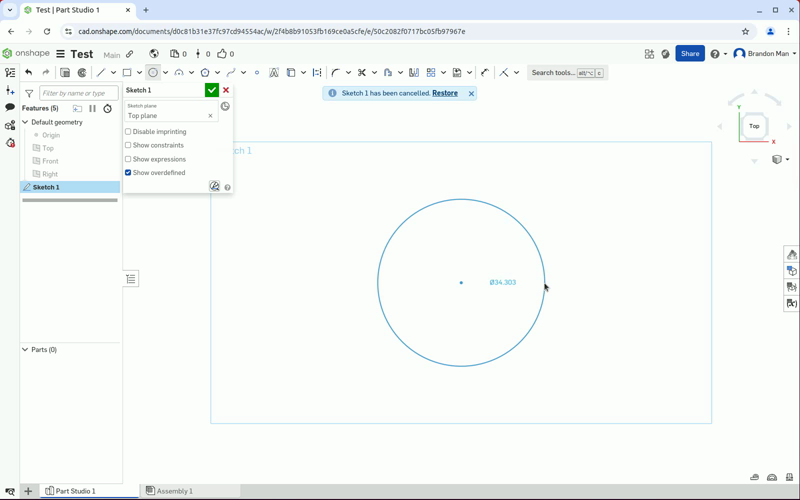
mouse_move(479, 347)
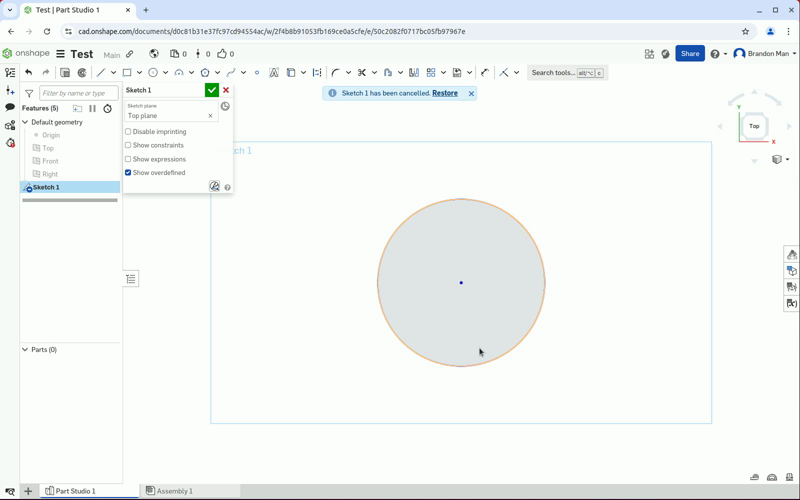
click(479, 347)
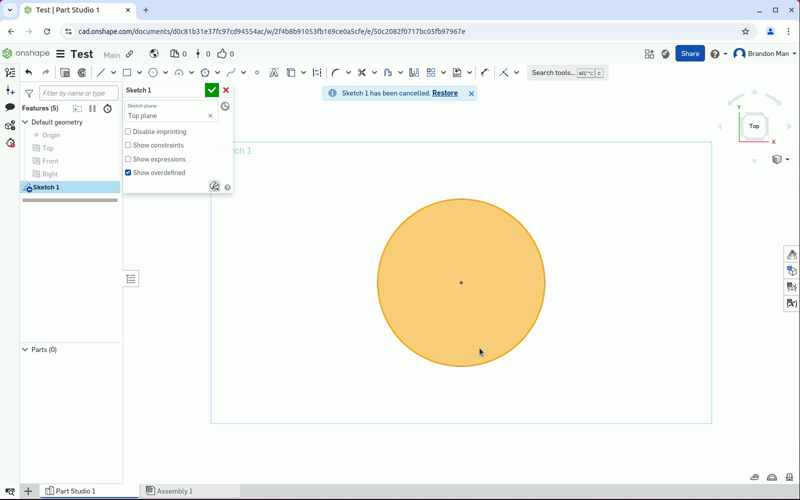
mouse_move(73, 352)
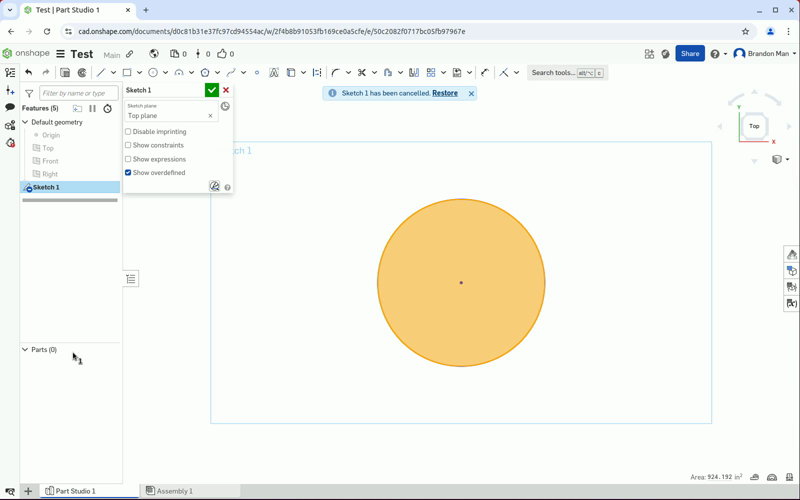
key(shift+y)
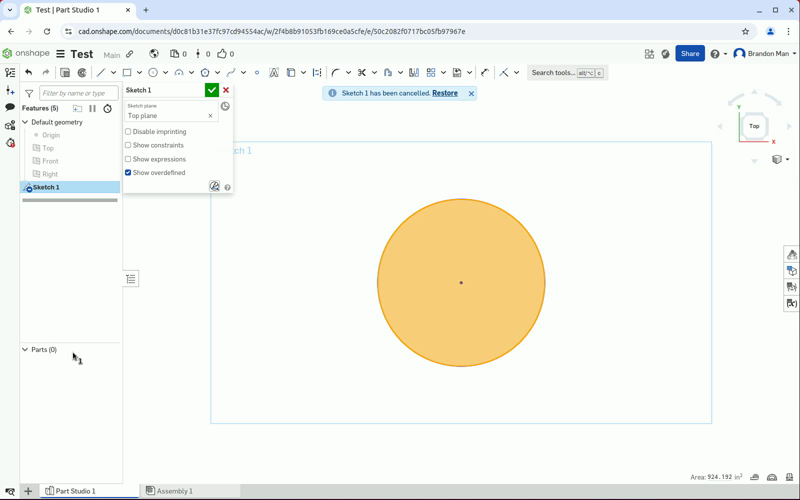
key(shift+e)
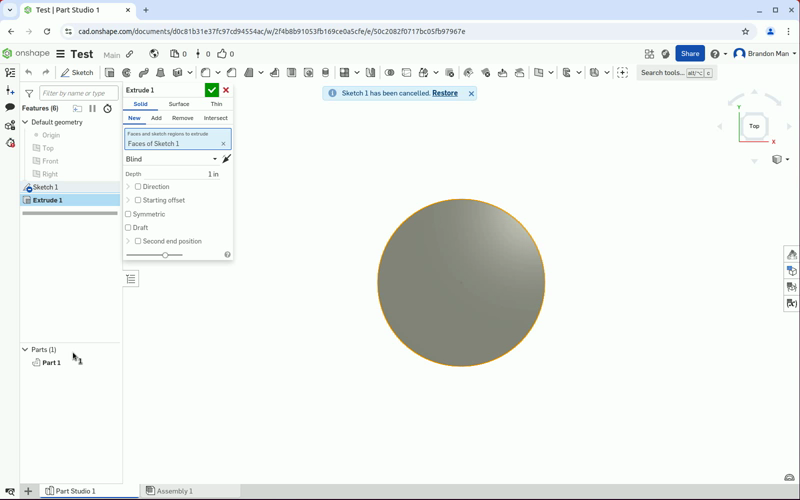
mouse_move(143, 106)
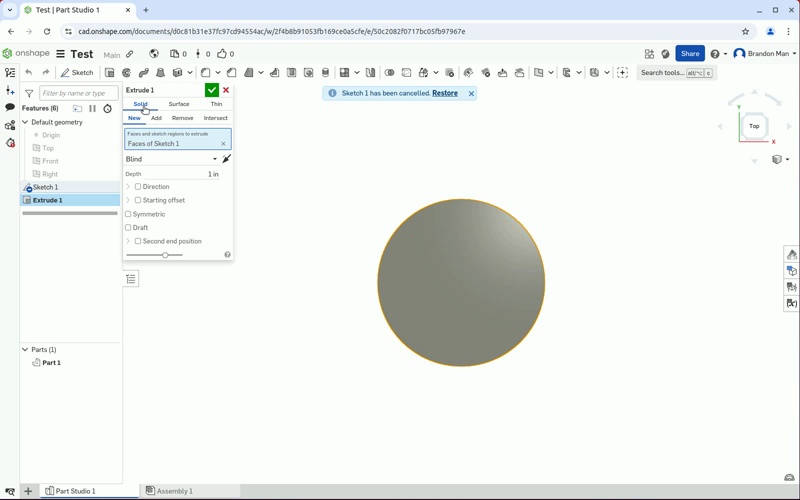
click(143, 106)
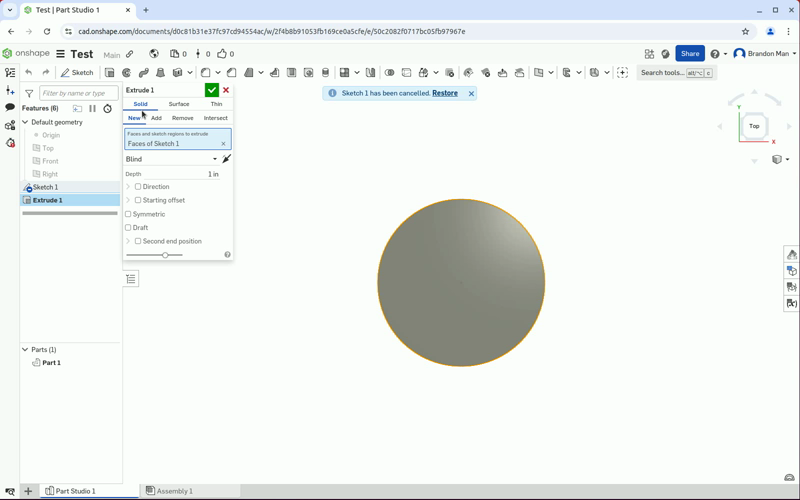
mouse_move(137, 120)
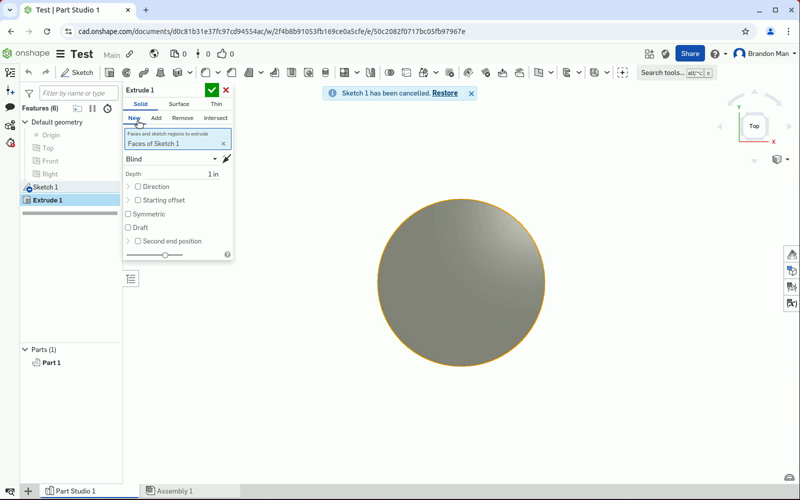
click(137, 120)
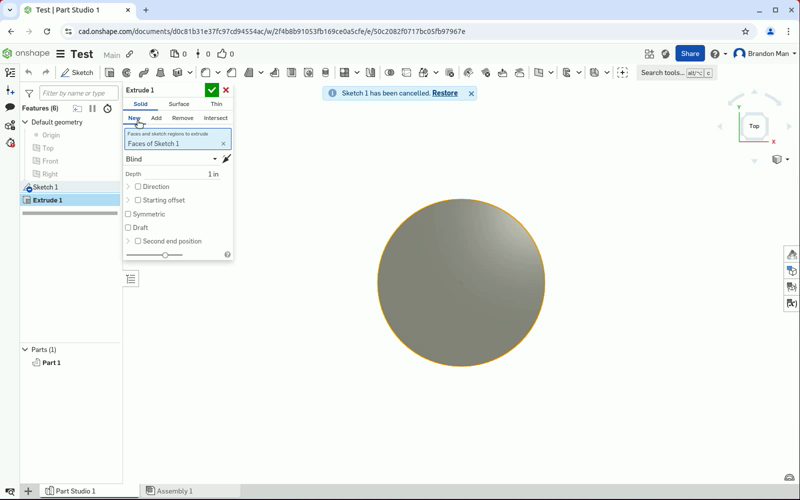
key(tab, 4)
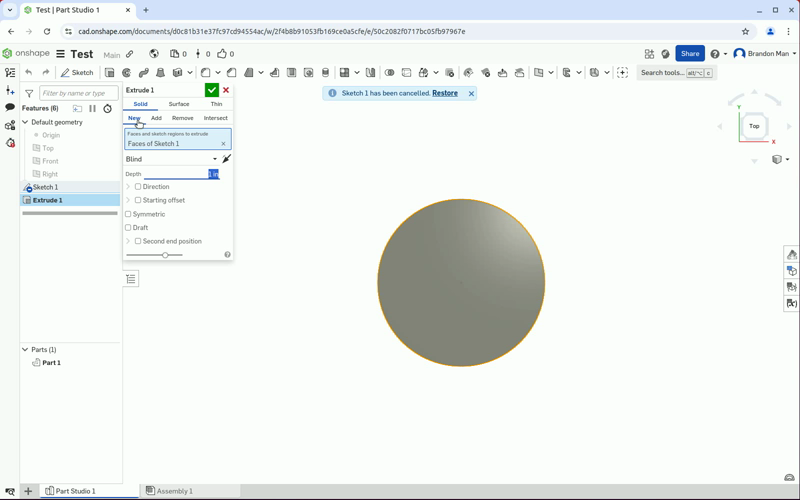
text(-5.777)
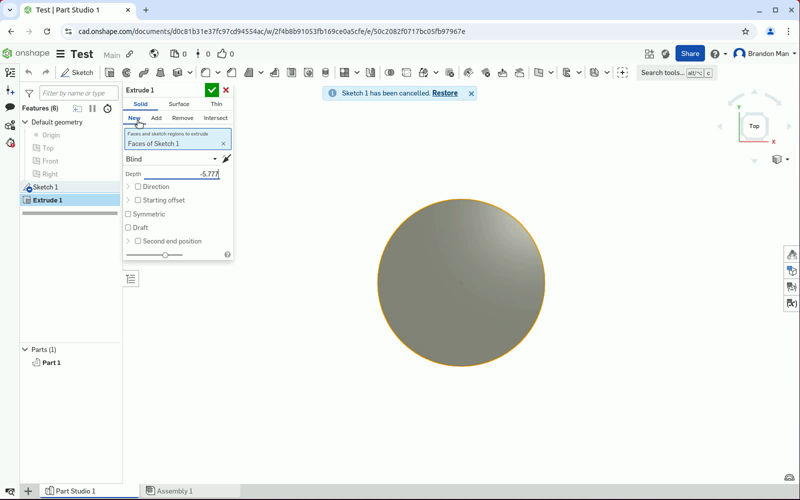
key(enter)
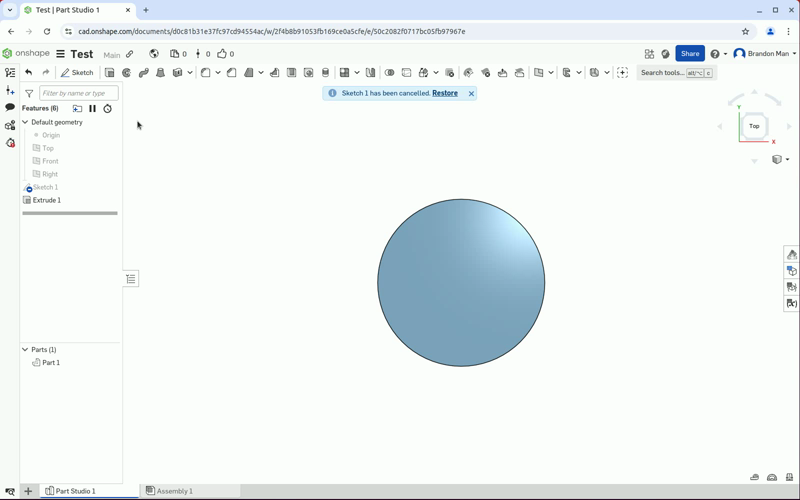
key(shift+h)
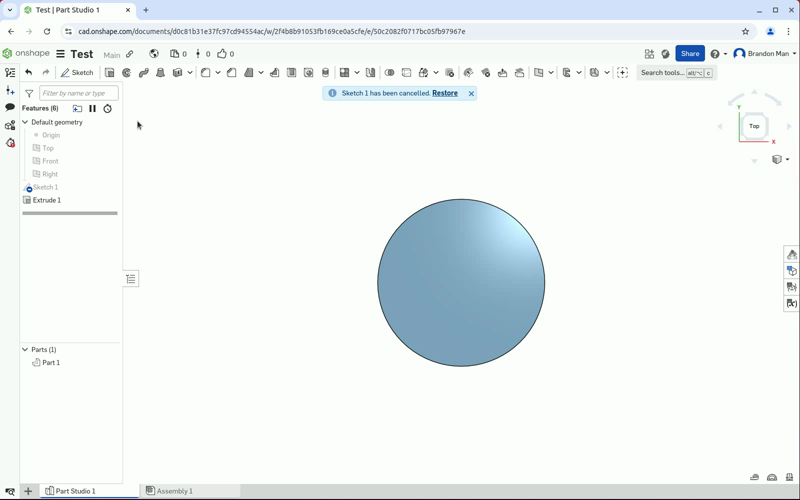
key(shift+h)
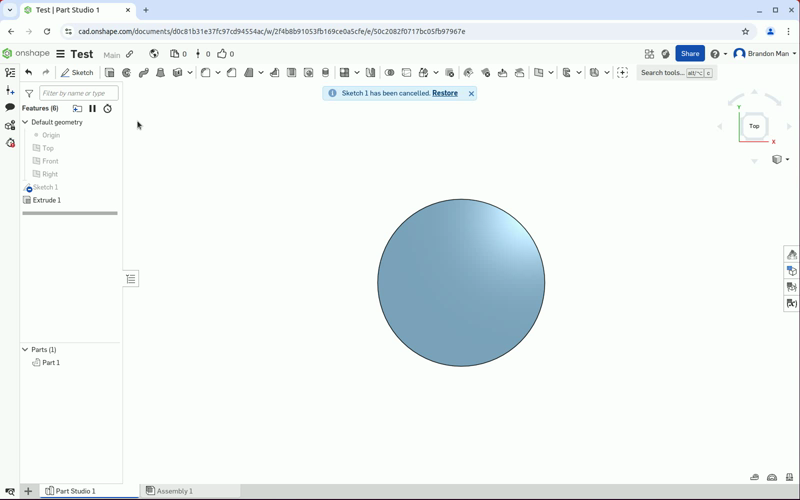
mouse_move(73, 189)
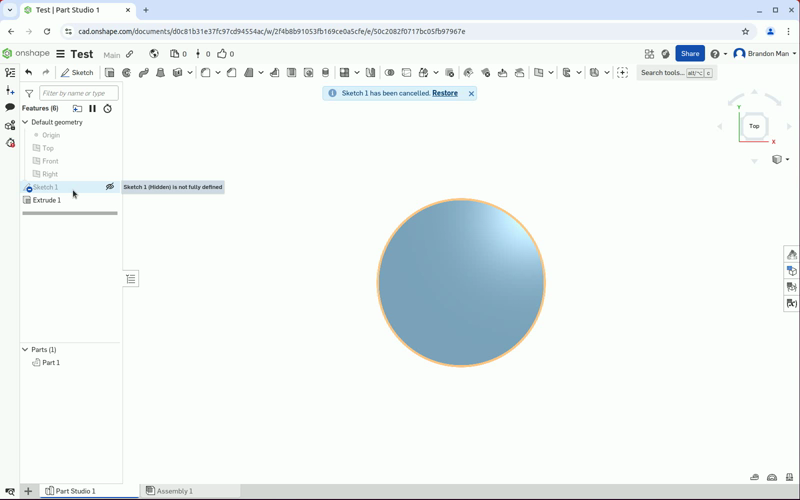
click(73, 189)
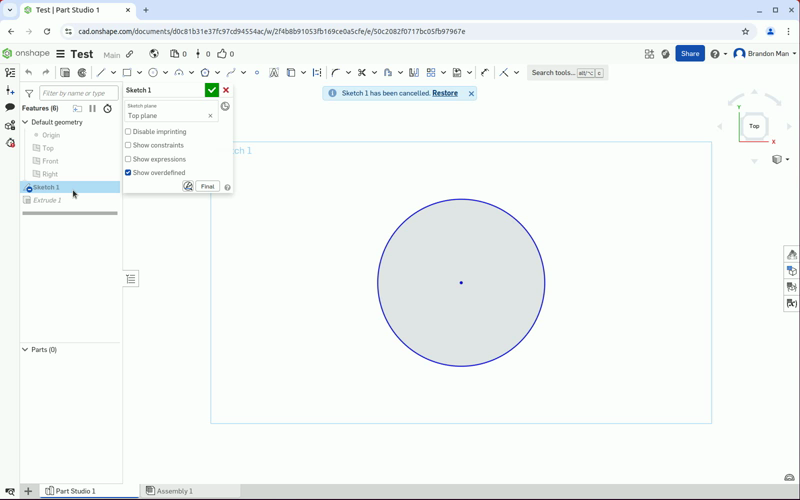
mouse_move(229, 92)
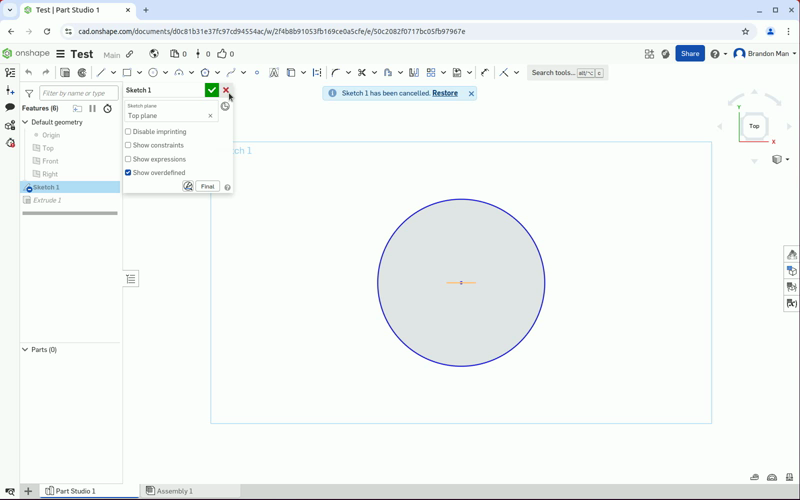
click(229, 92)
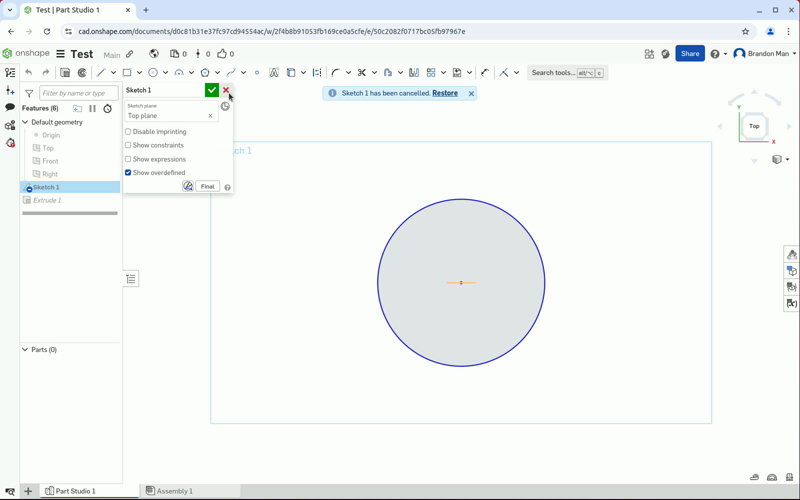
key(shift+s)
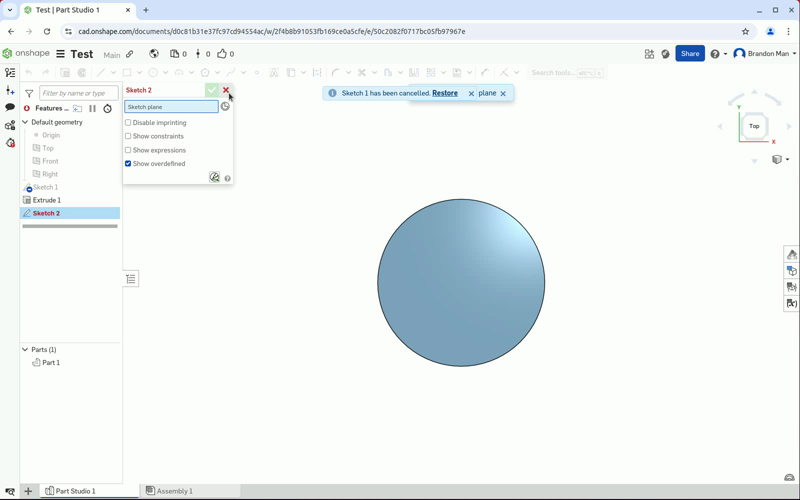
mouse_move(73, 150)
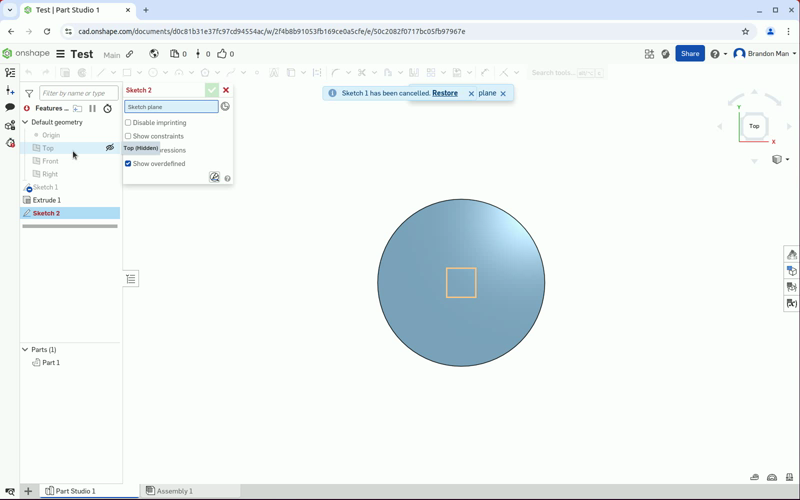
click(73, 150)
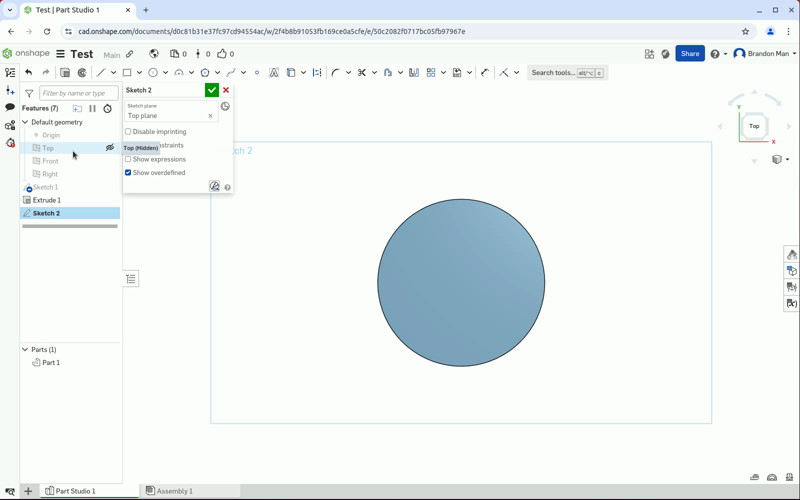
mouse_move(73, 352)
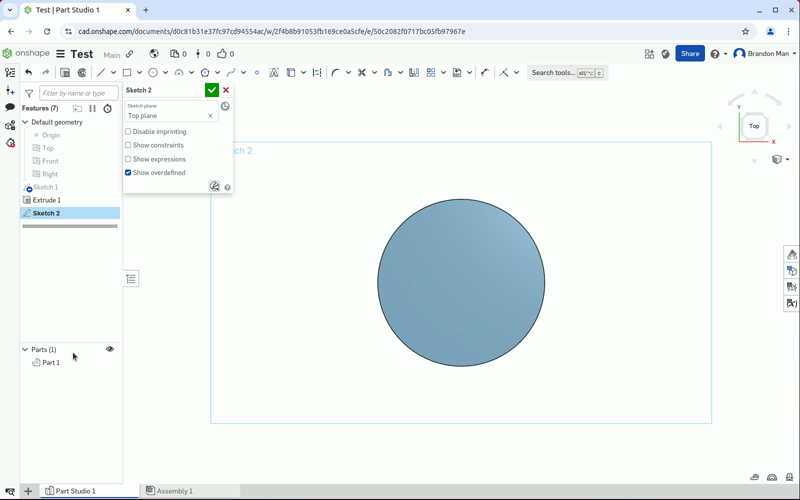
key(y)
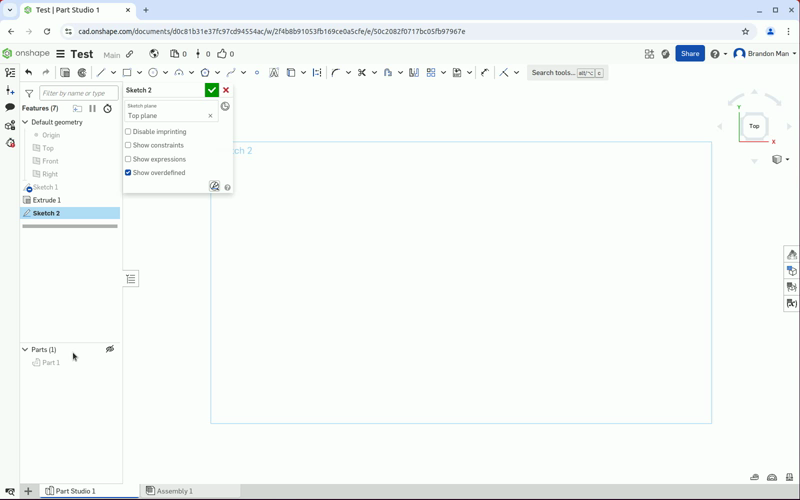
key(a)
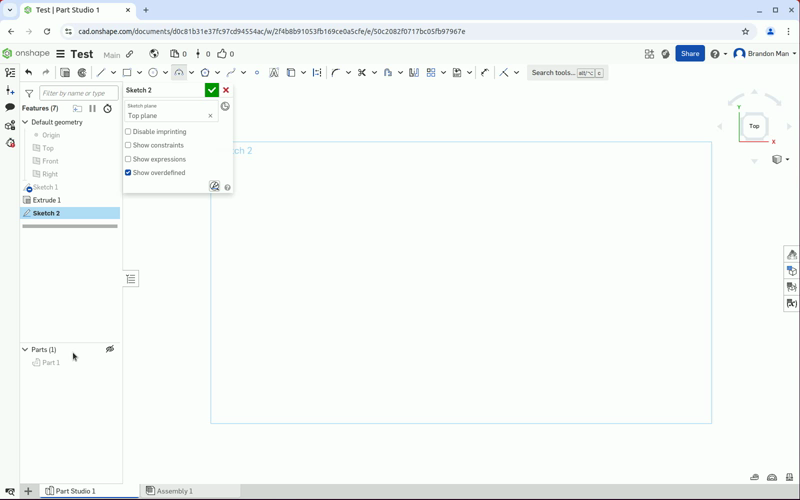
key_down(shift)
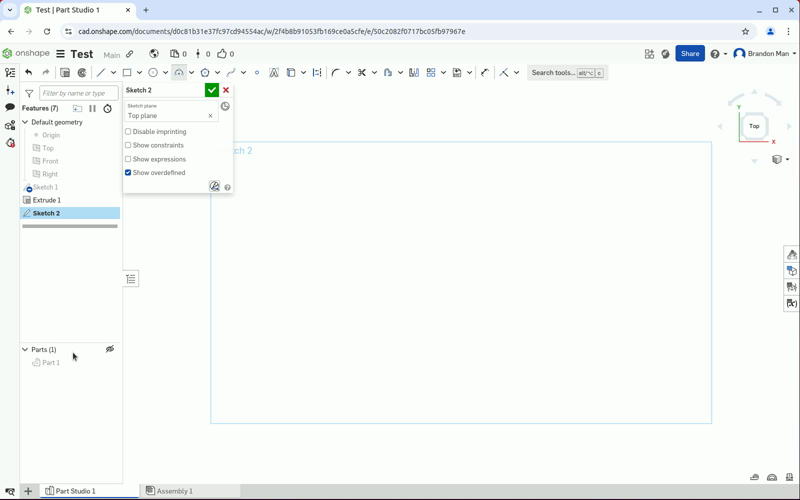
mouse_move(540, 311)
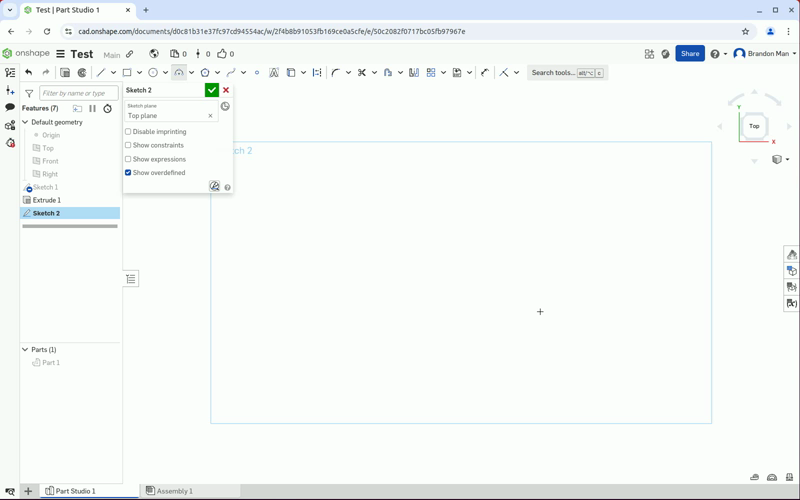
click(540, 311)
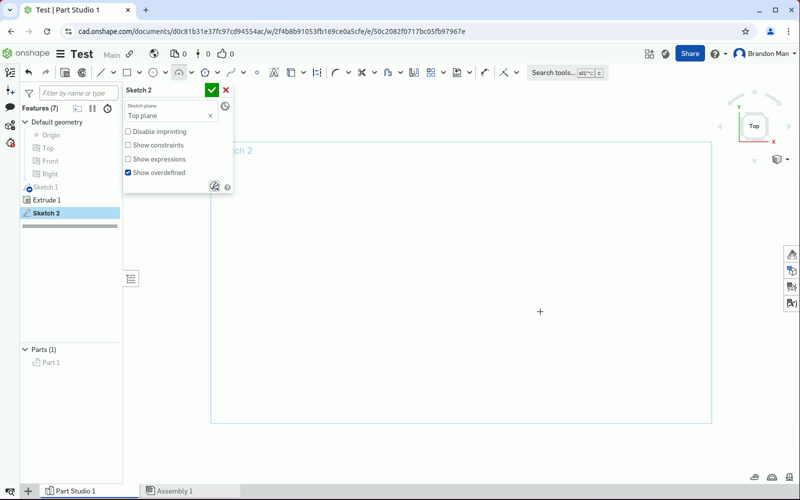
key_up(shift)
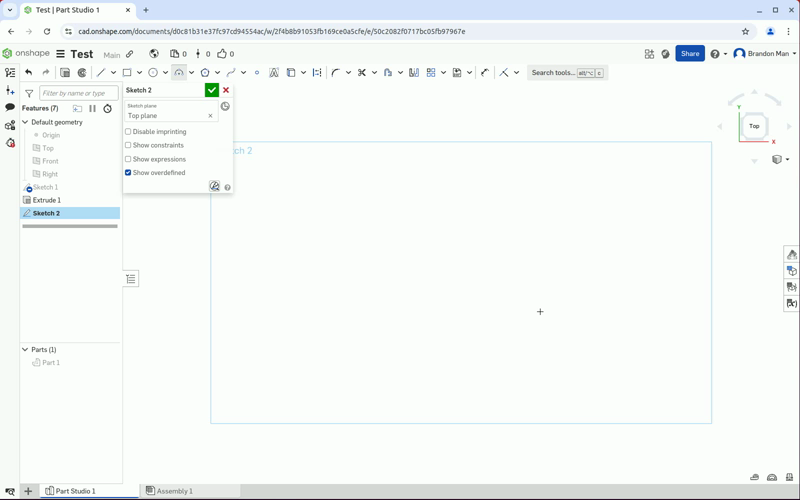
key_down(shift)
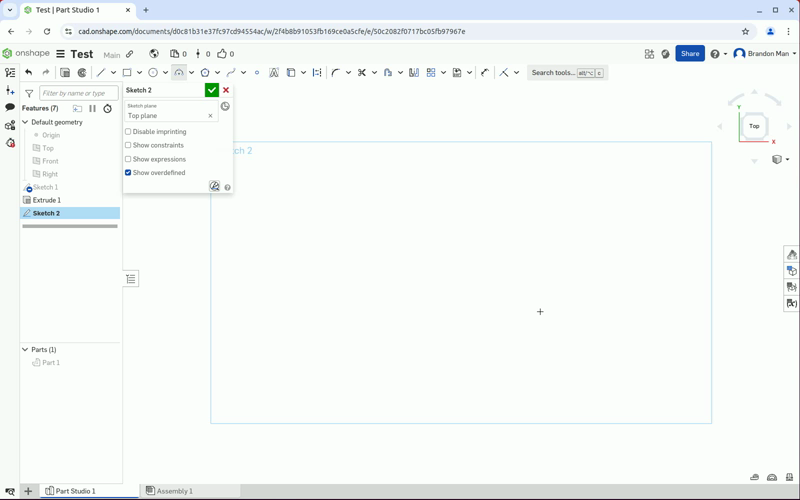
mouse_move(540, 255)
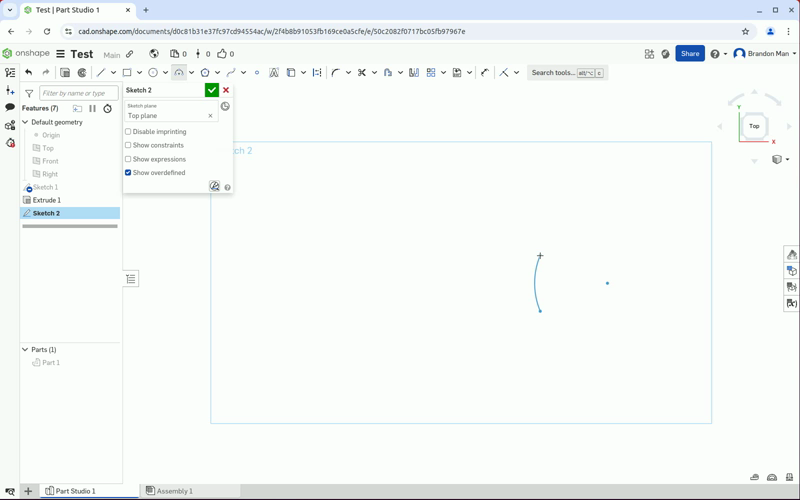
click(540, 255)
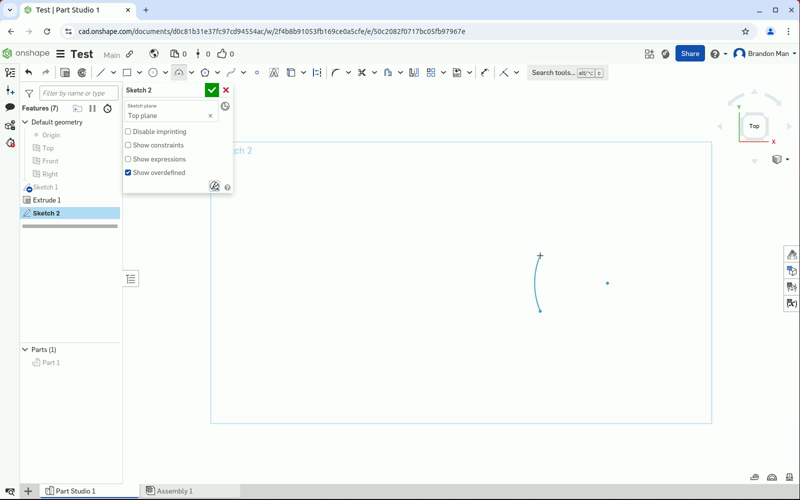
mouse_move(573, 282)
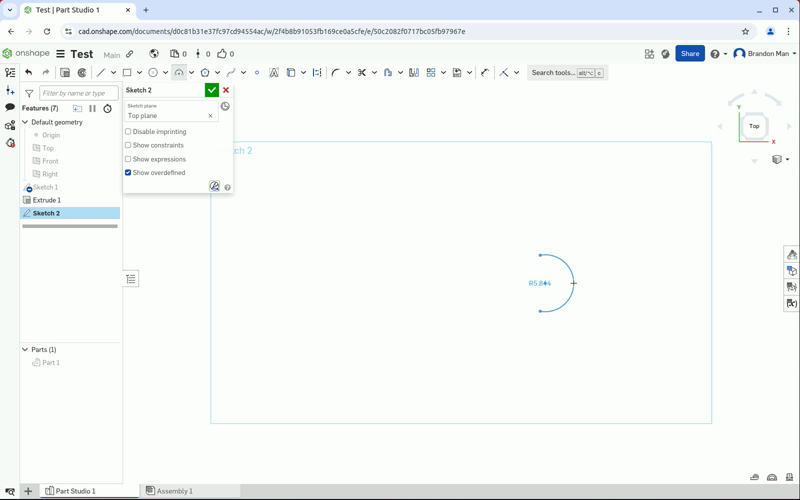
click(573, 282)
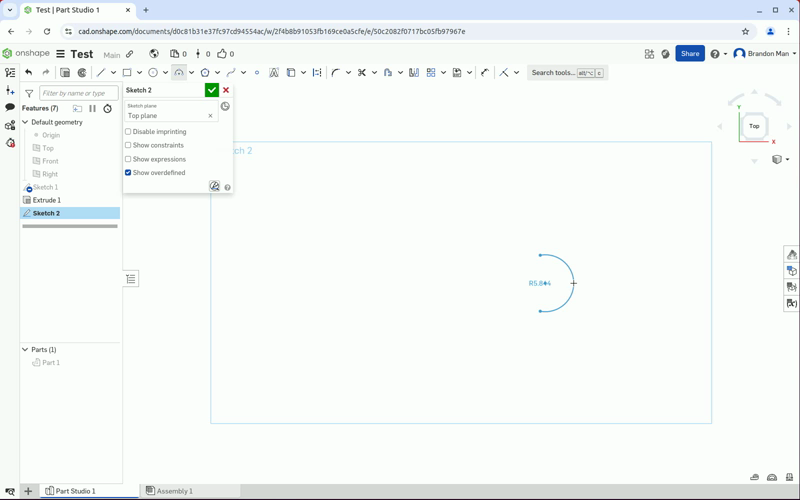
key_up(shift)
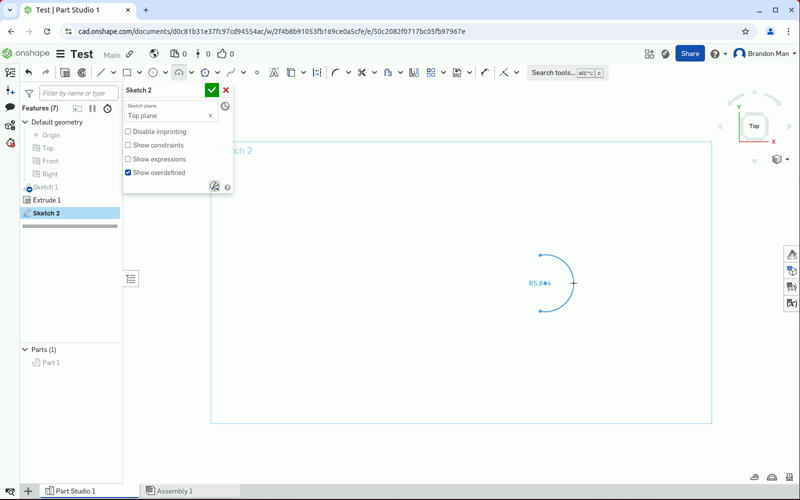
mouse_move(540, 255)
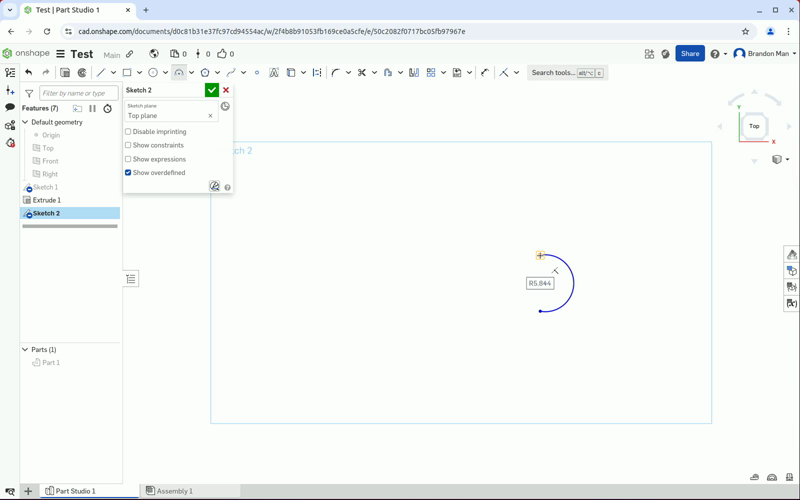
click(540, 255)
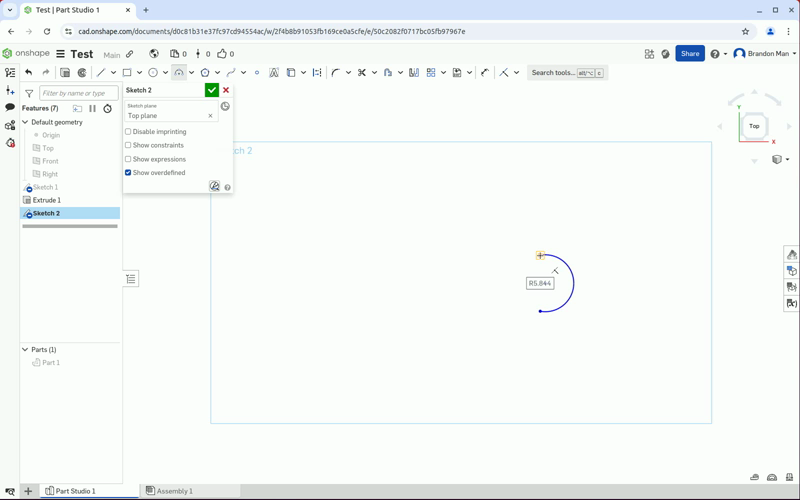
mouse_move(540, 311)
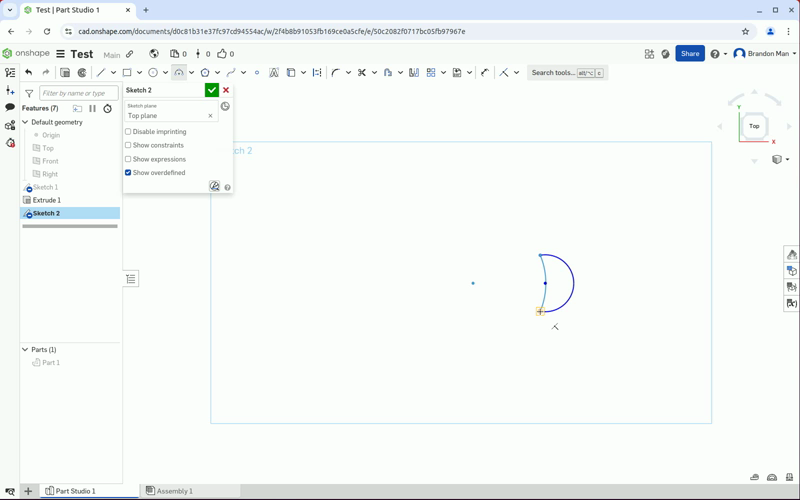
click(540, 311)
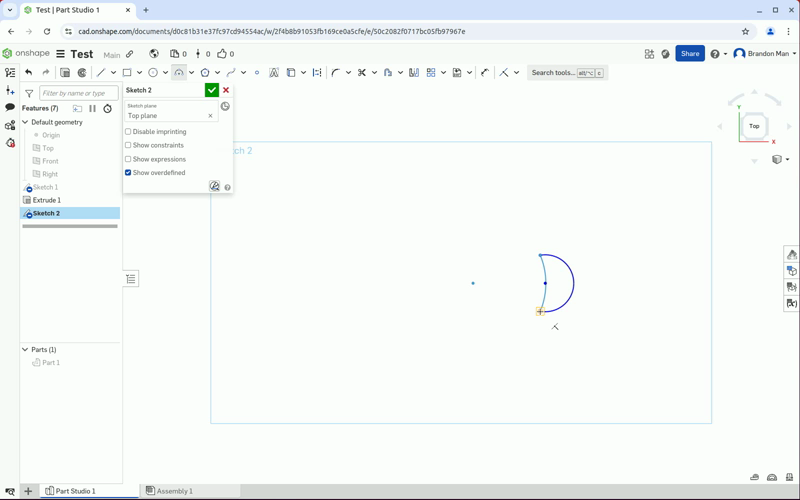
key_down(shift)
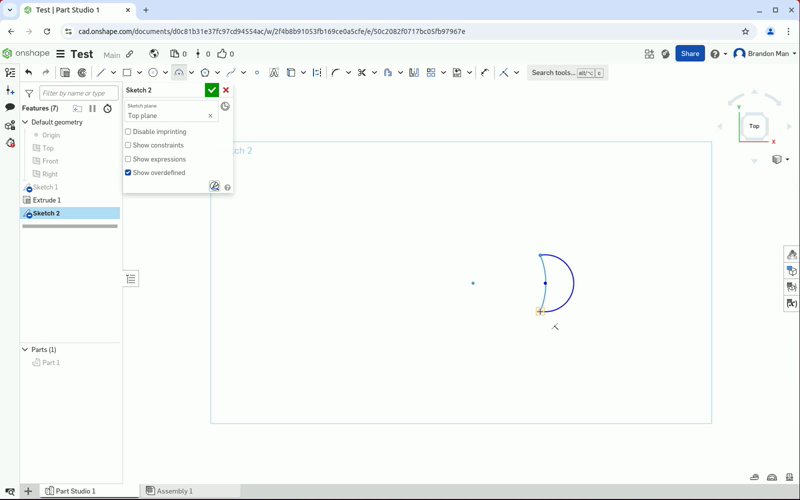
mouse_move(545, 282)
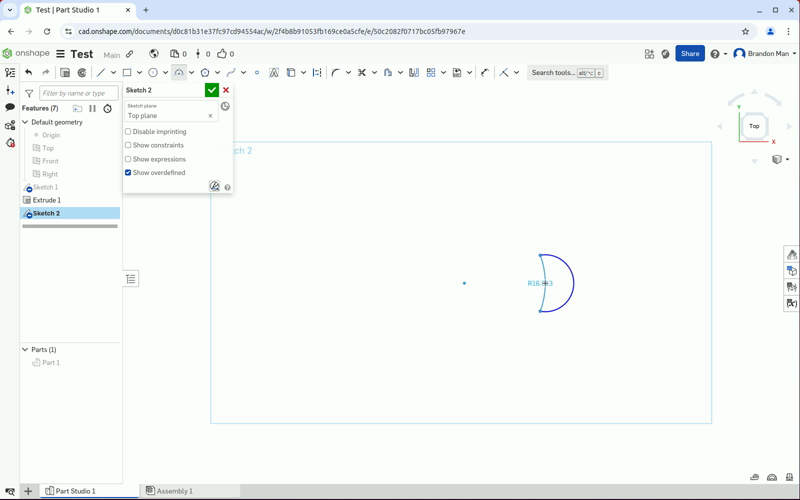
click(545, 282)
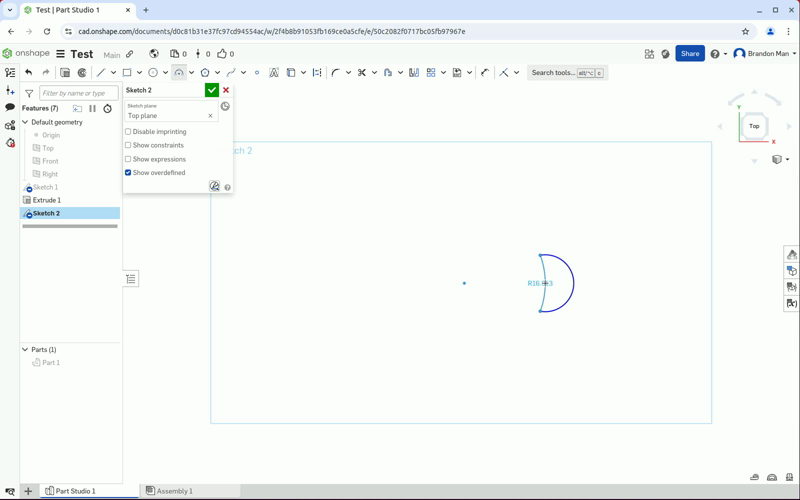
key_up(shift)
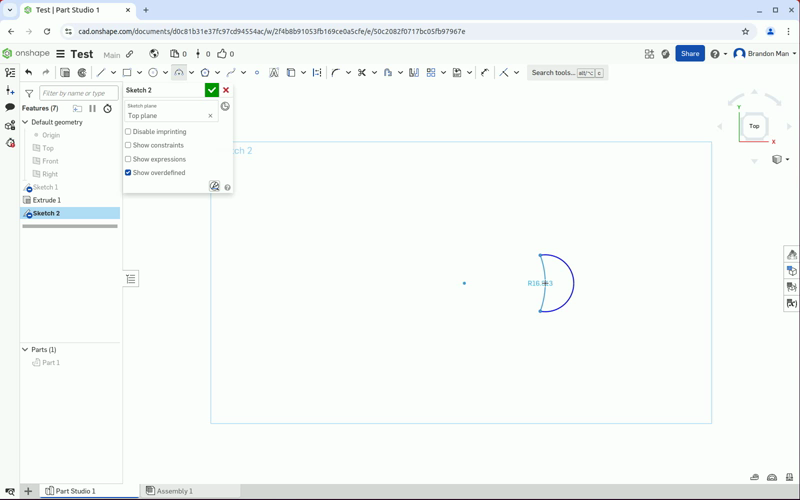
key(esc)
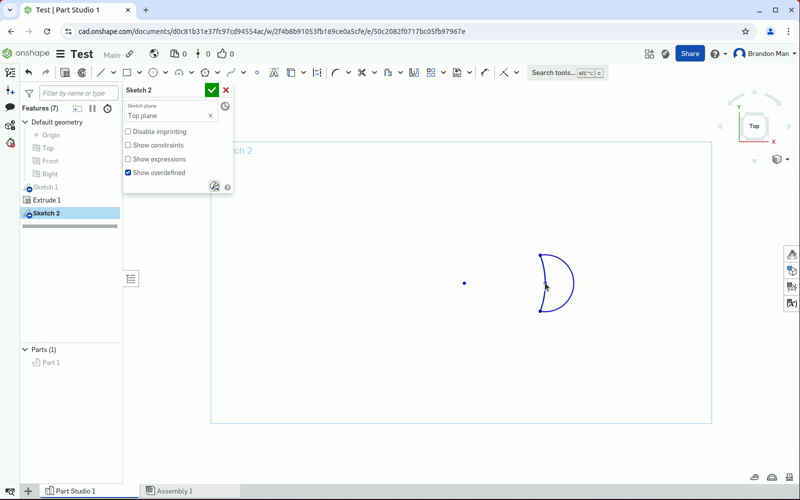
mouse_move(562, 298)
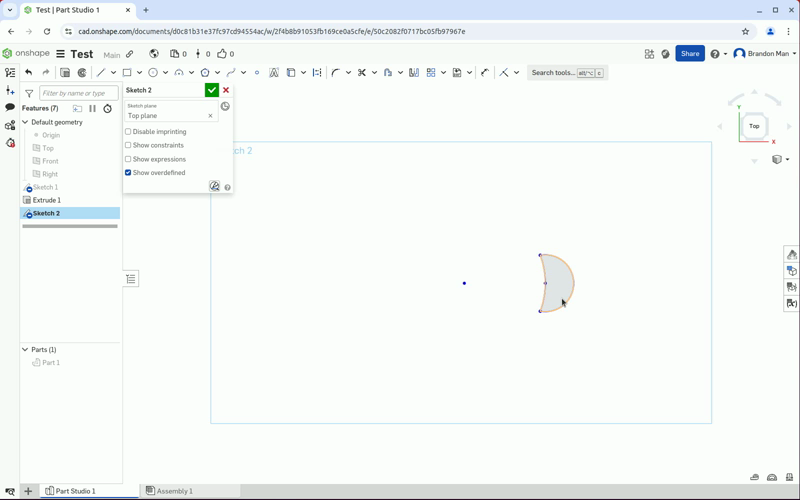
scroll(6)
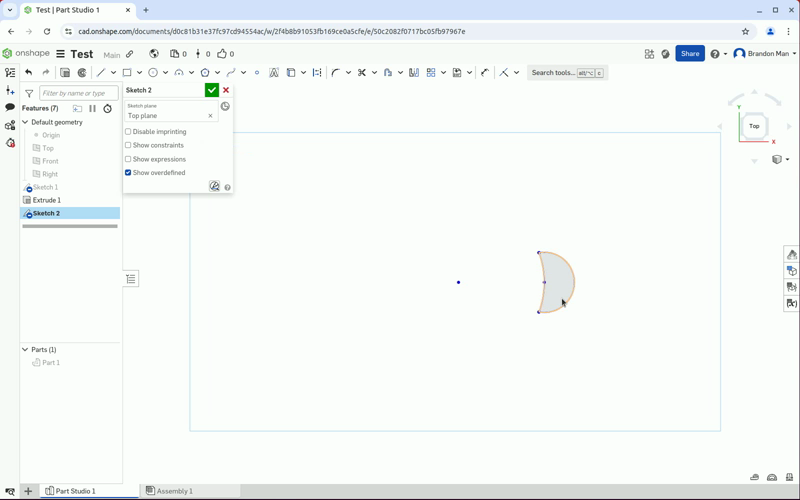
scroll(6)
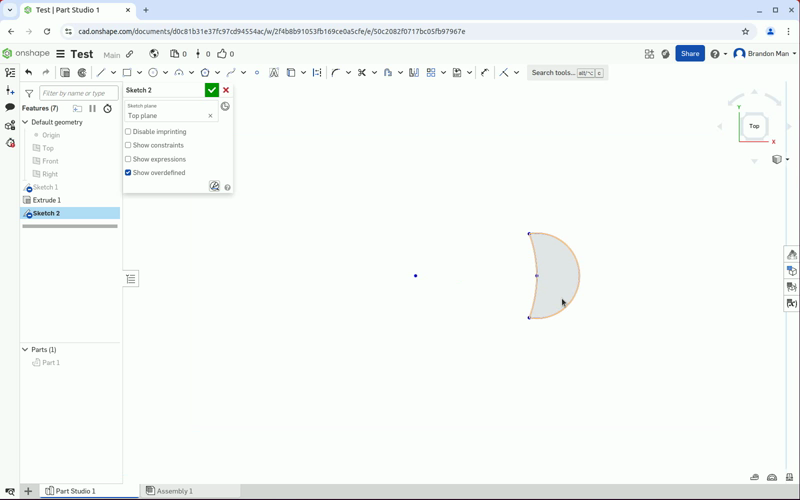
scroll(6)
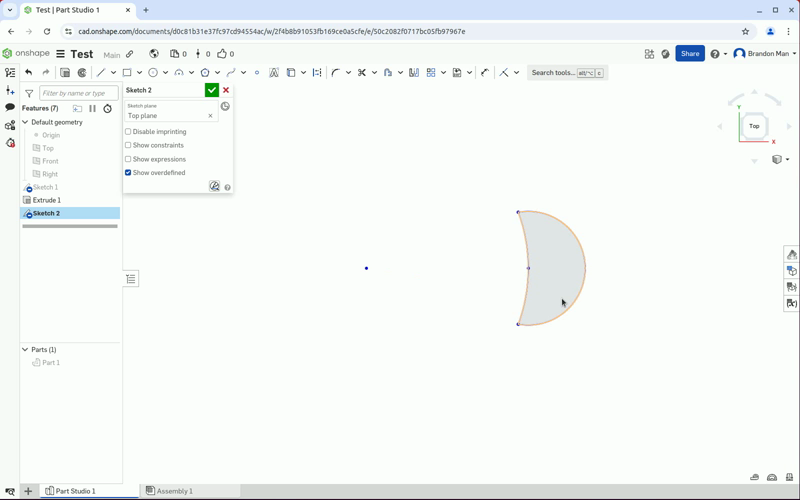
scroll(6)
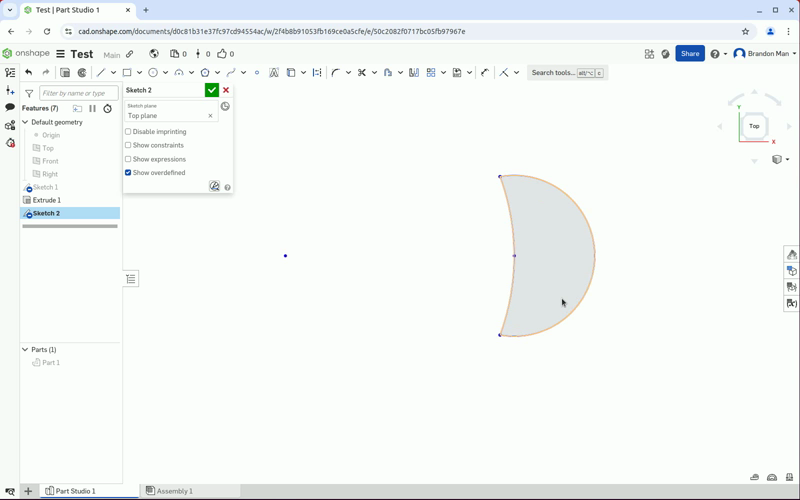
scroll(6)
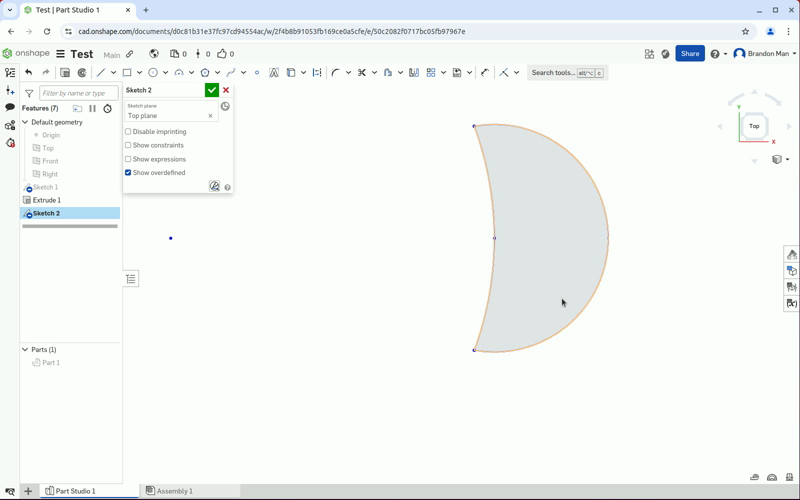
scroll(6)
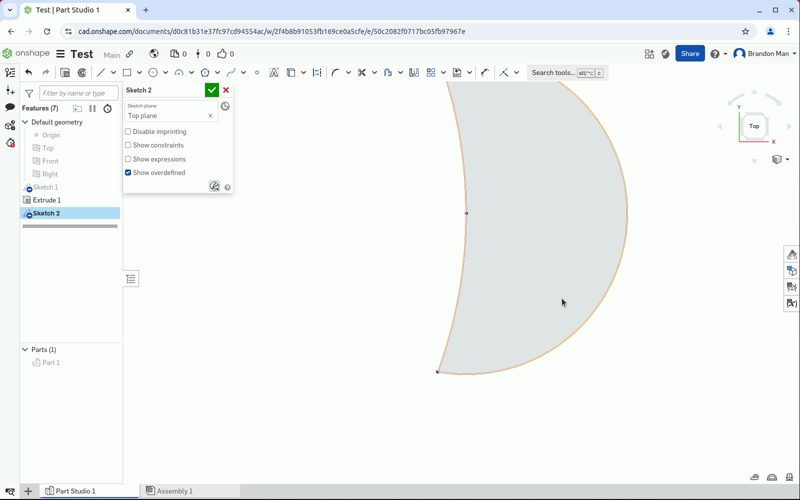
scroll(6)
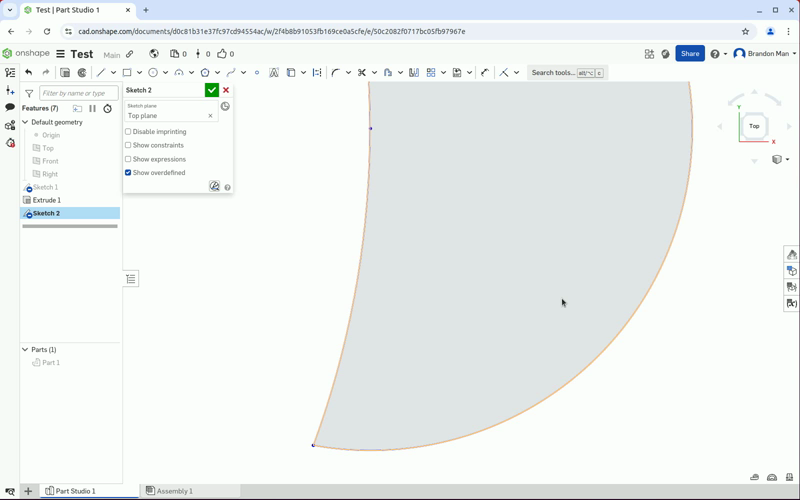
click(562, 298)
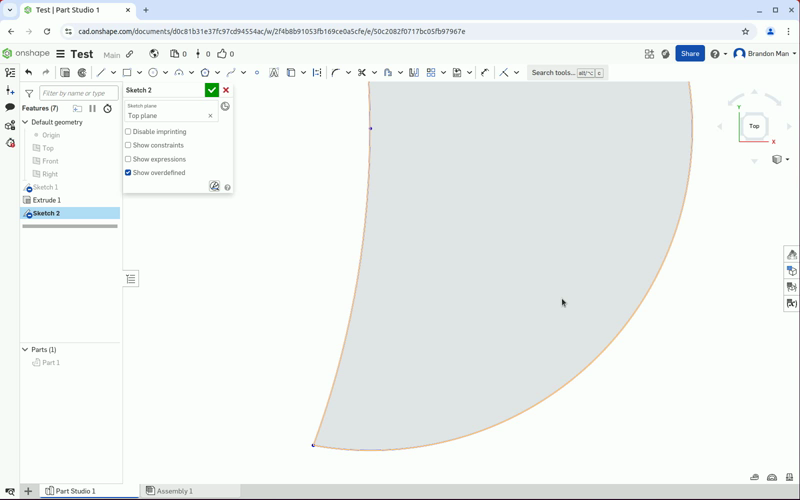
scroll(-6)
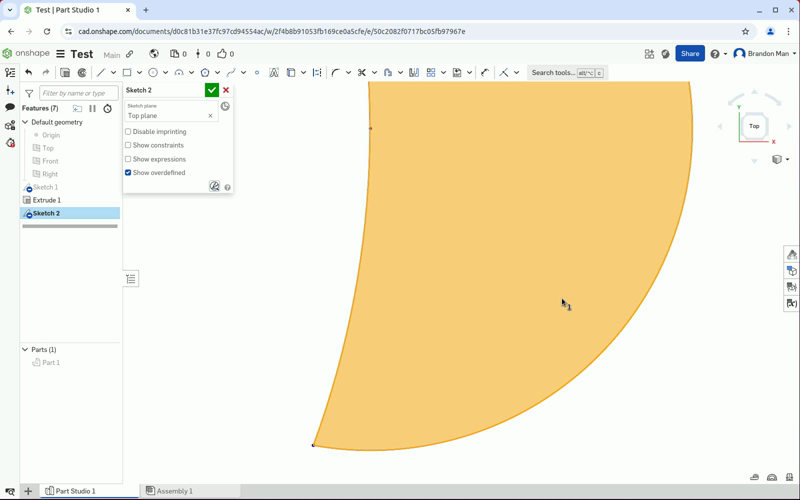
scroll(-6)
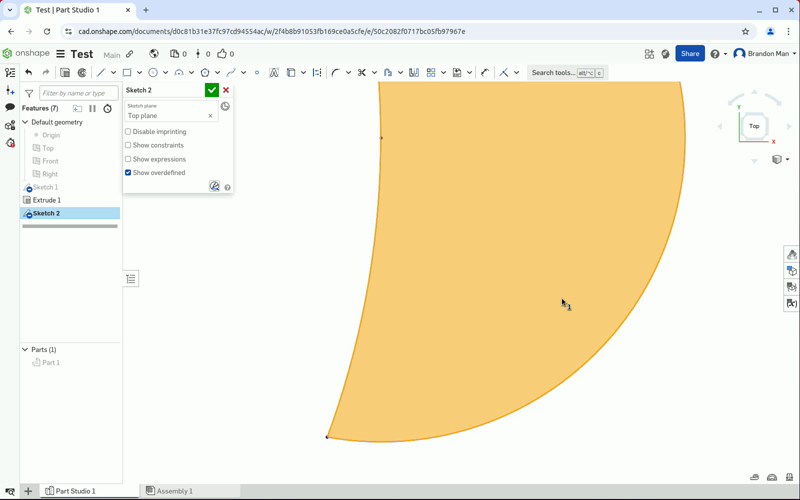
scroll(-6)
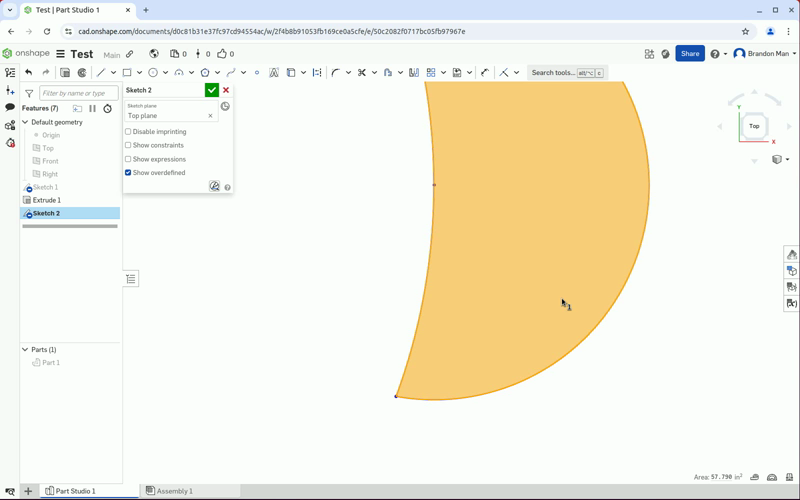
scroll(-6)
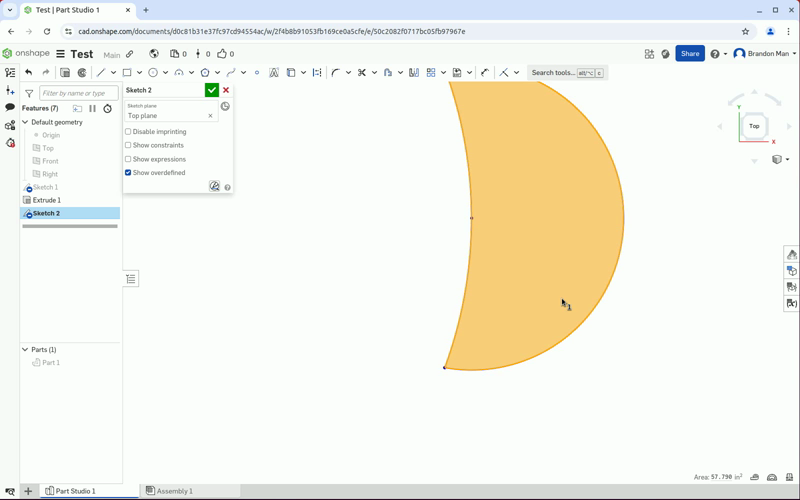
scroll(-6)
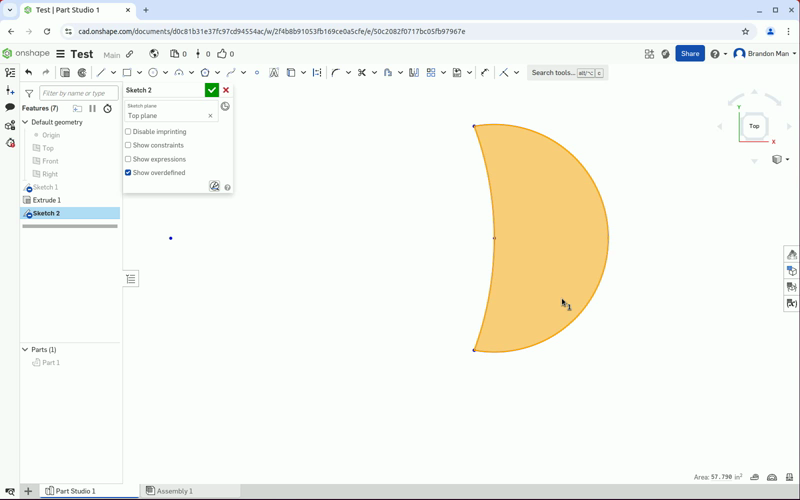
scroll(-6)
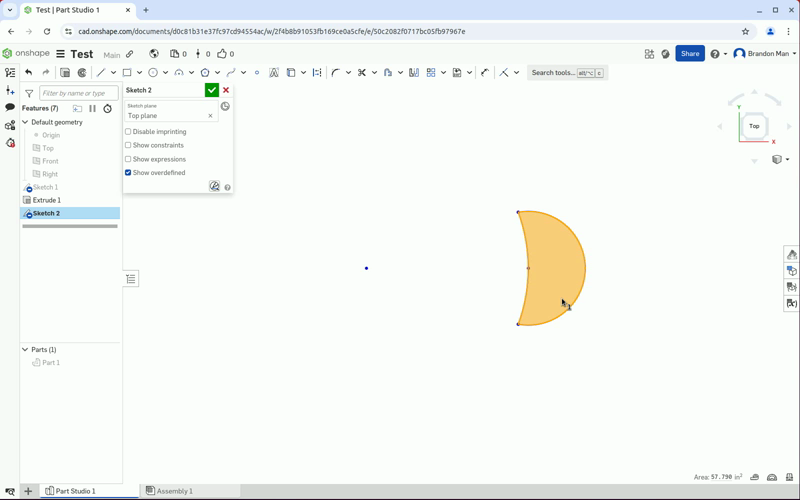
scroll(-6)
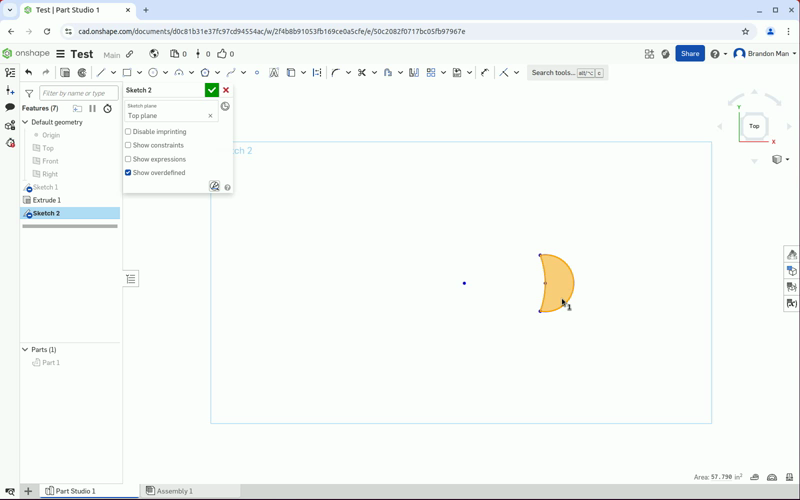
mouse_move(73, 352)
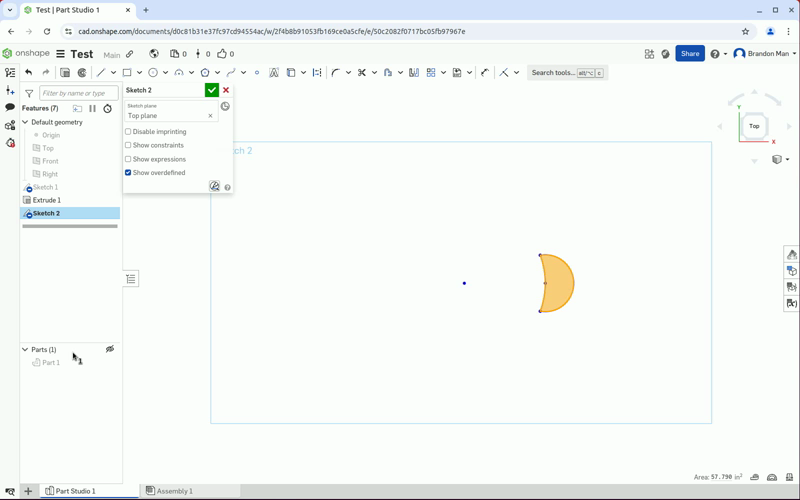
key(shift+y)
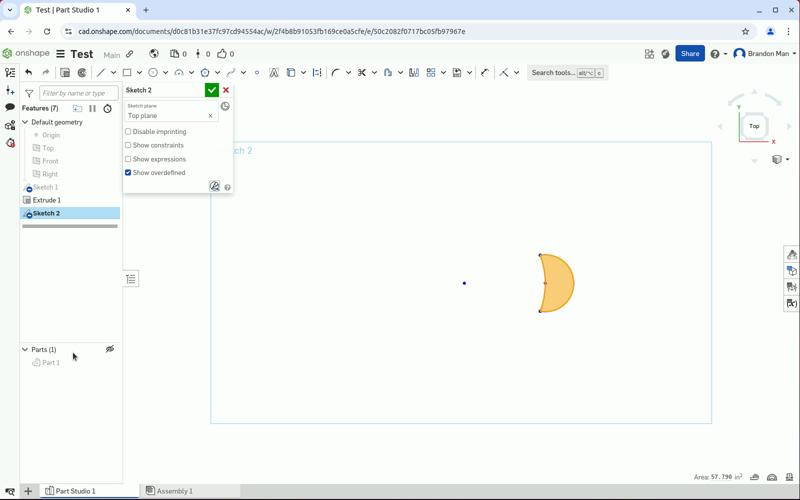
key(shift+e)
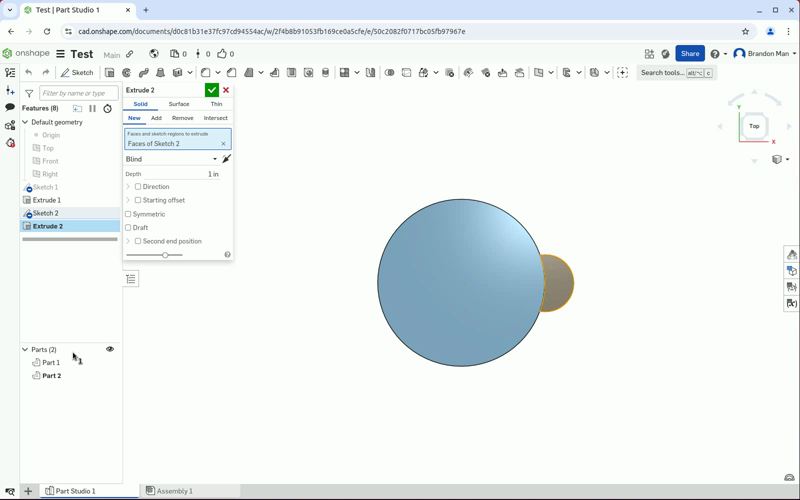
mouse_move(143, 106)
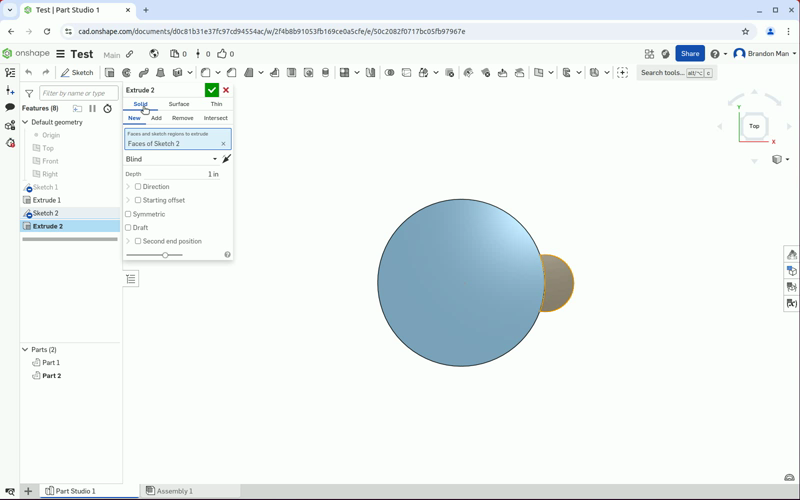
click(143, 106)
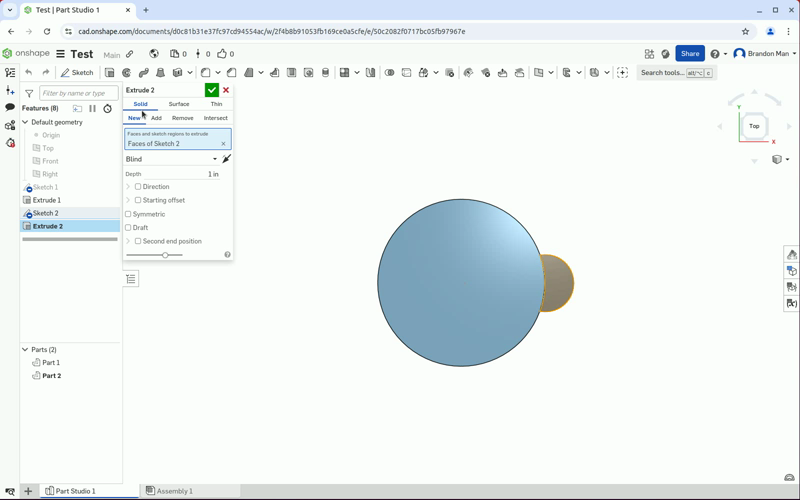
mouse_move(137, 120)
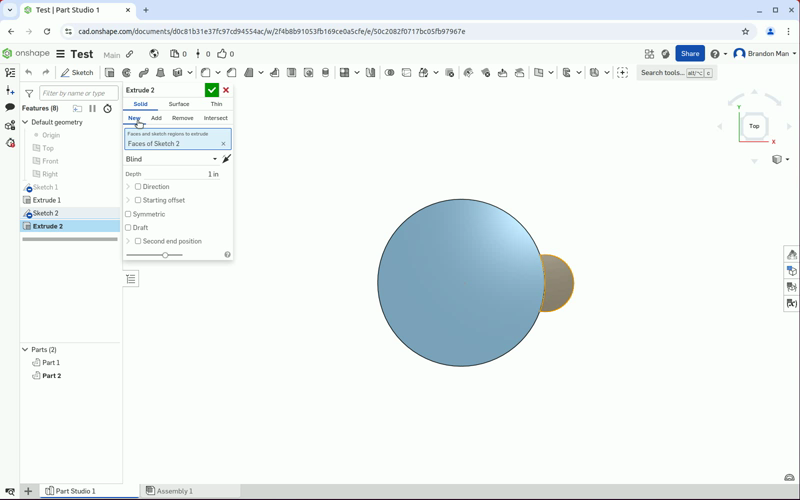
click(137, 120)
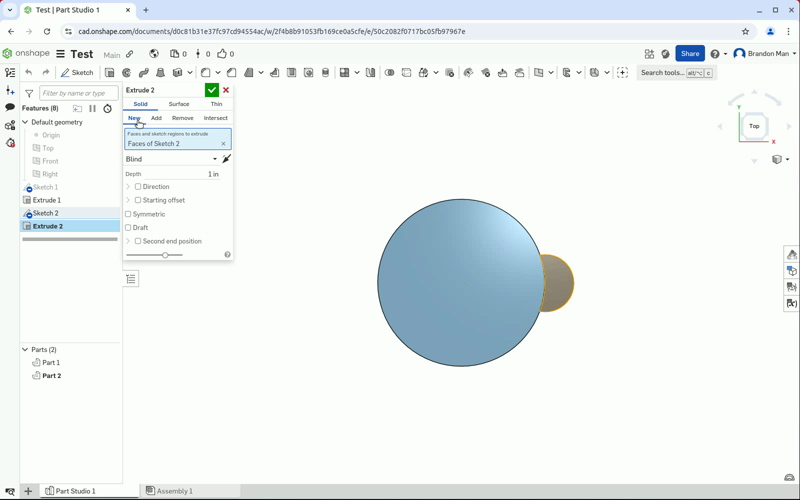
key(tab, 4)
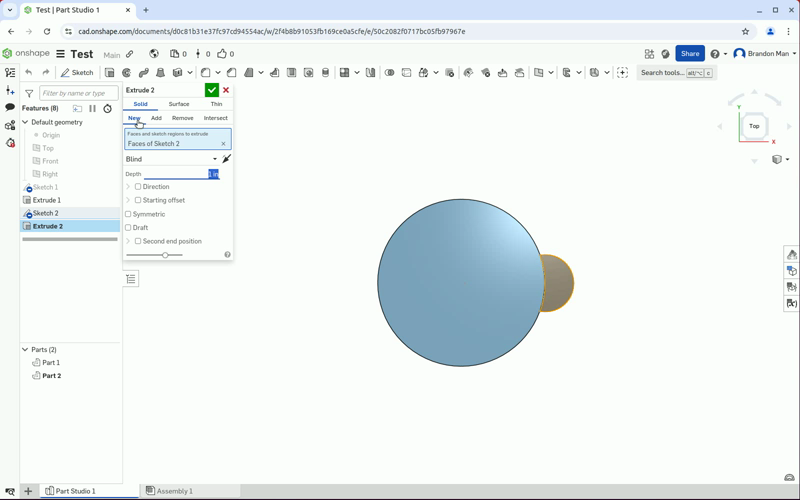
text(-5.777)
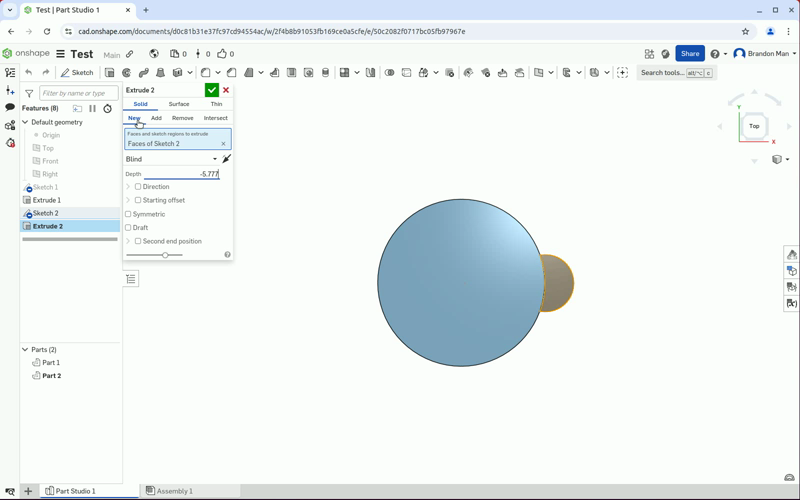
key(enter)
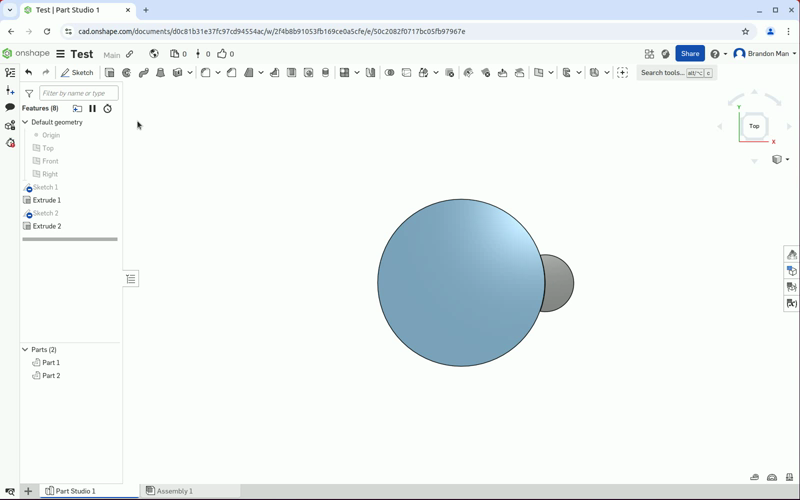
key(shift+h)
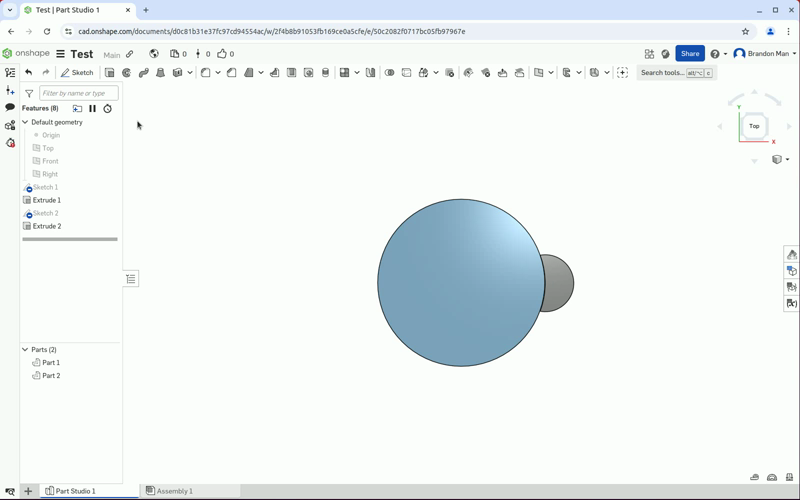
key(shift+h)
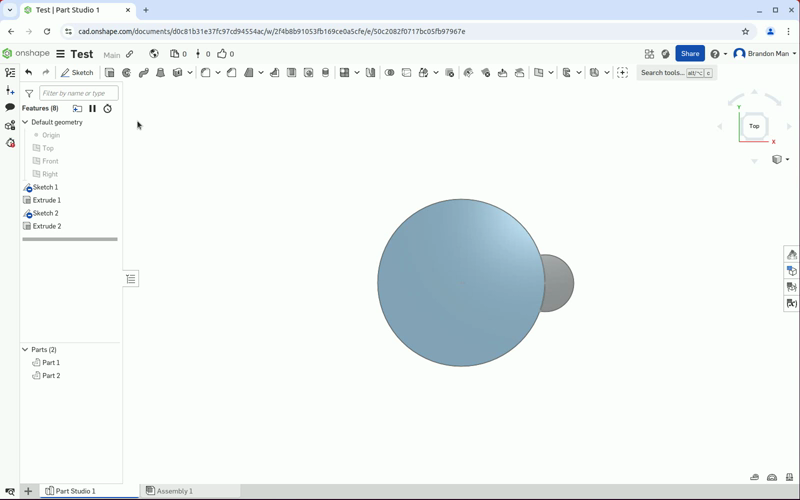
key(shift+7)
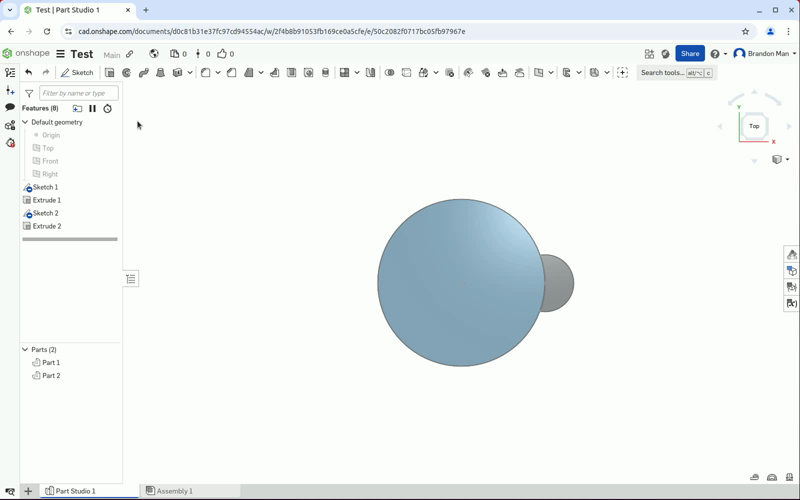
key(up, 3)
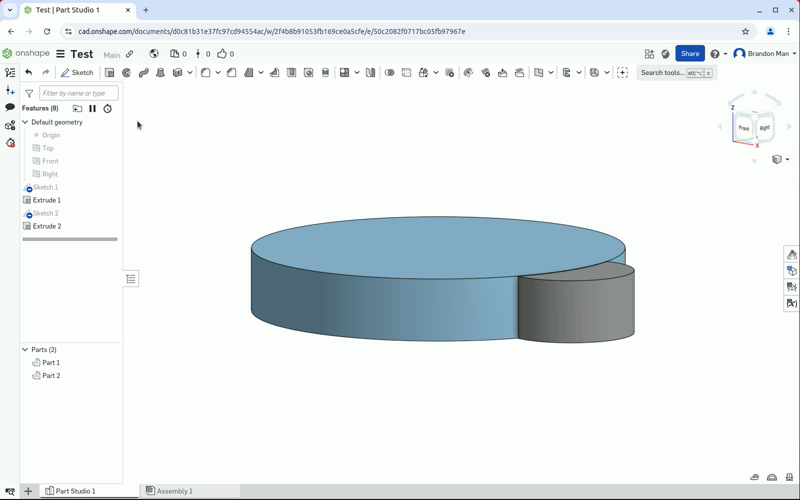
key(left, 3)
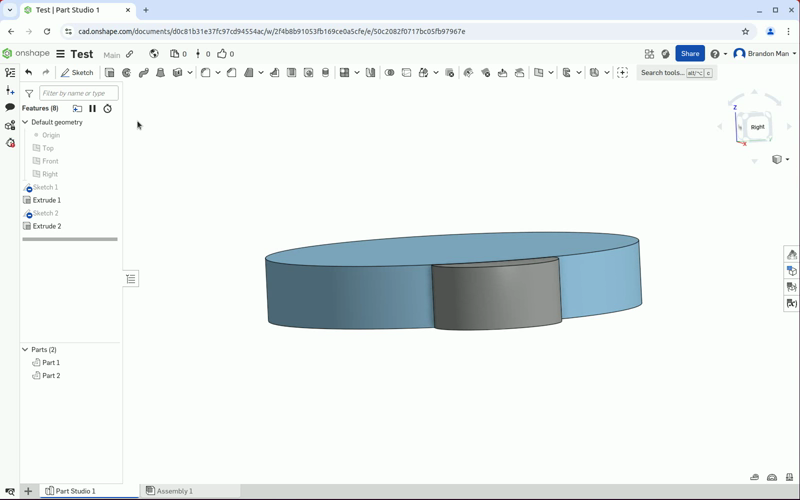
key(right, 3)
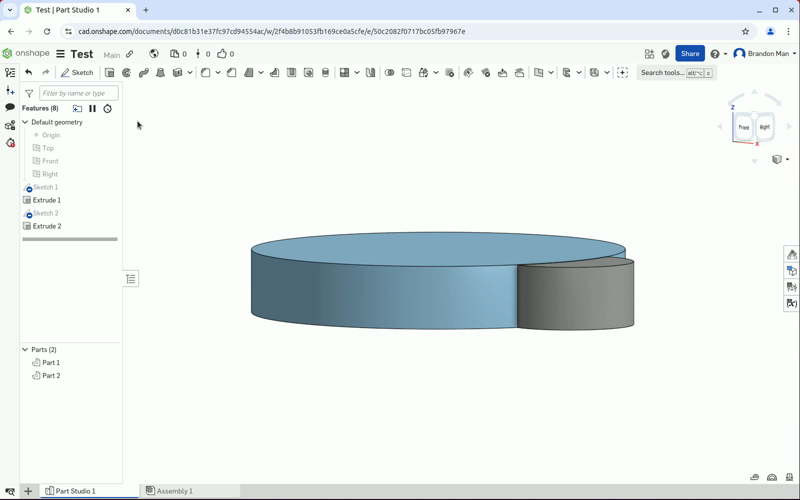
key(down, 3)
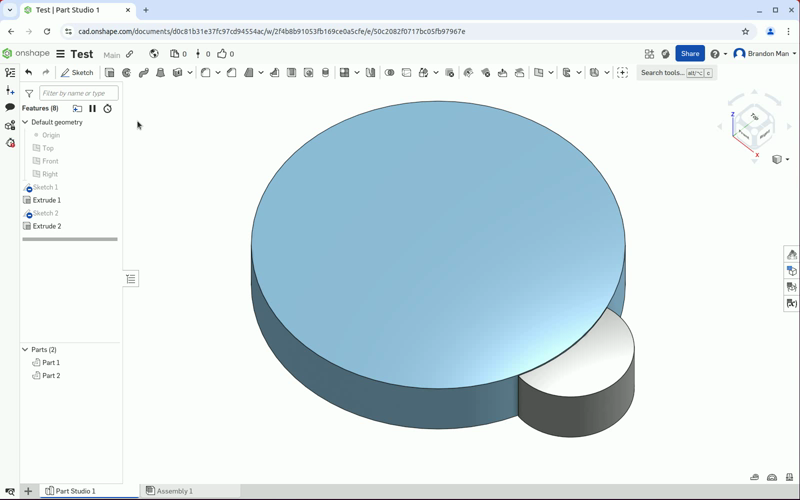
mouse_move(73, 189)
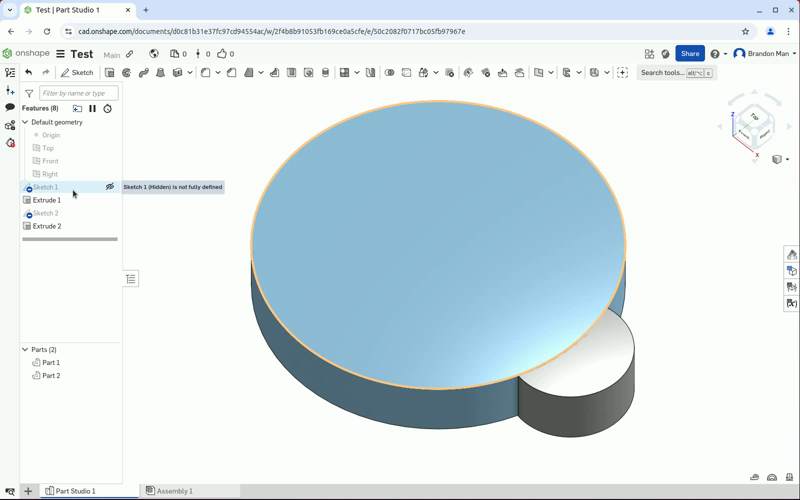
click(73, 189)